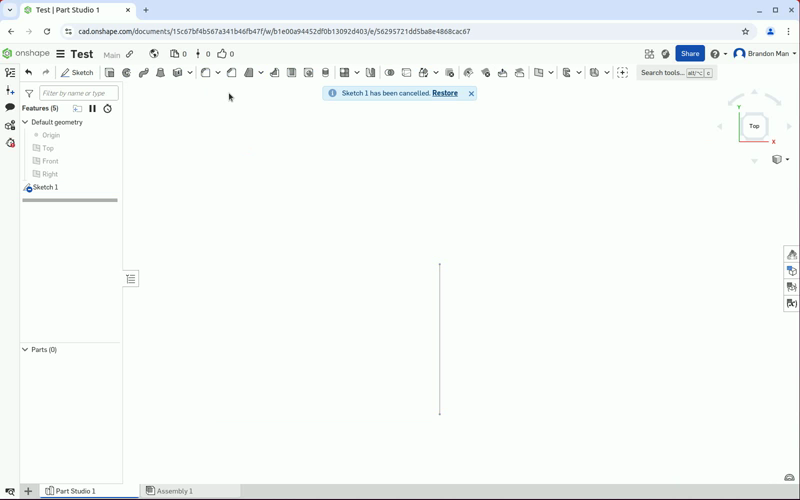
key(shift+h)
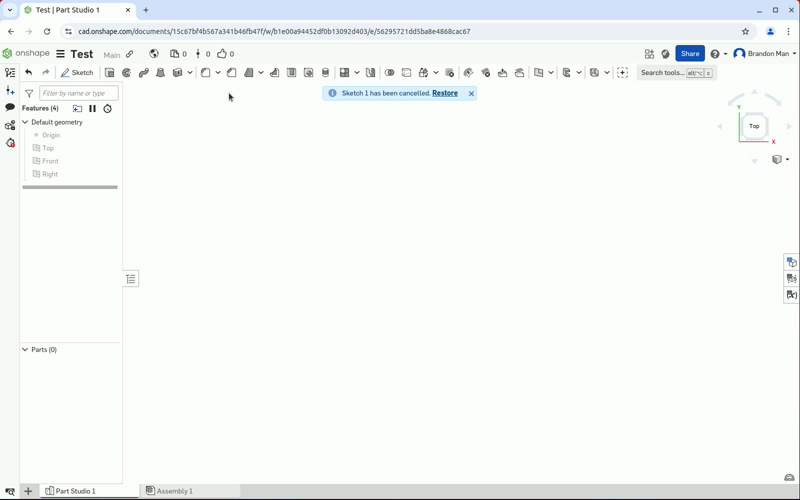
mouse_move(73, 352)
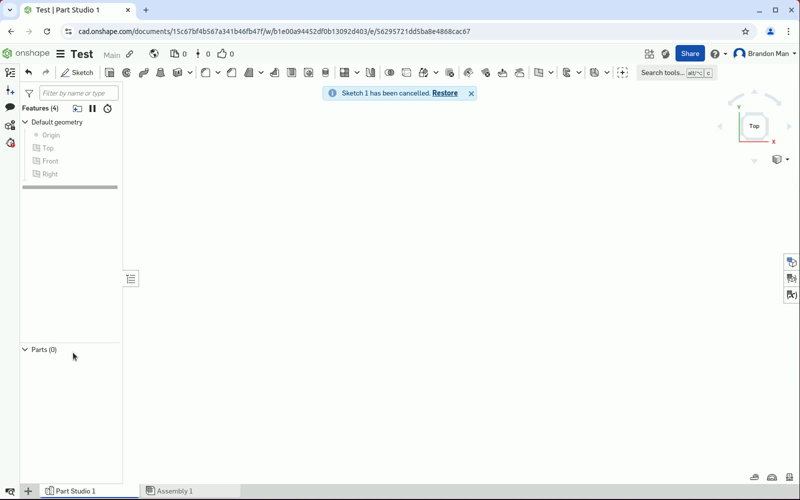
key(y)
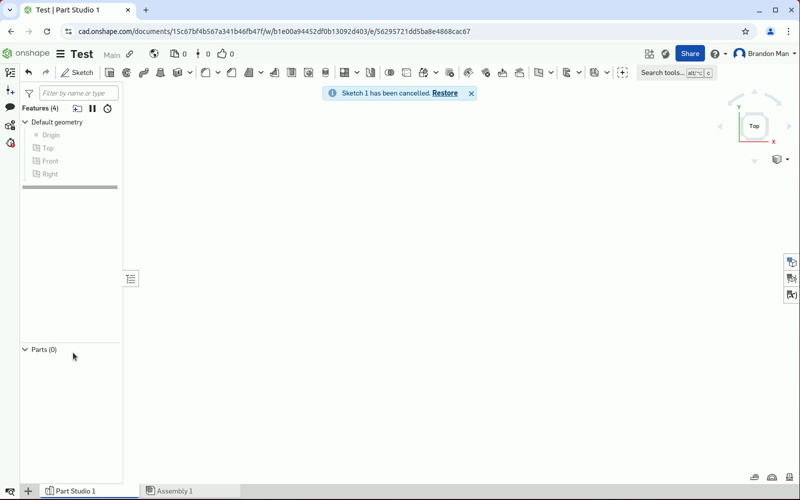
key(shift+p)
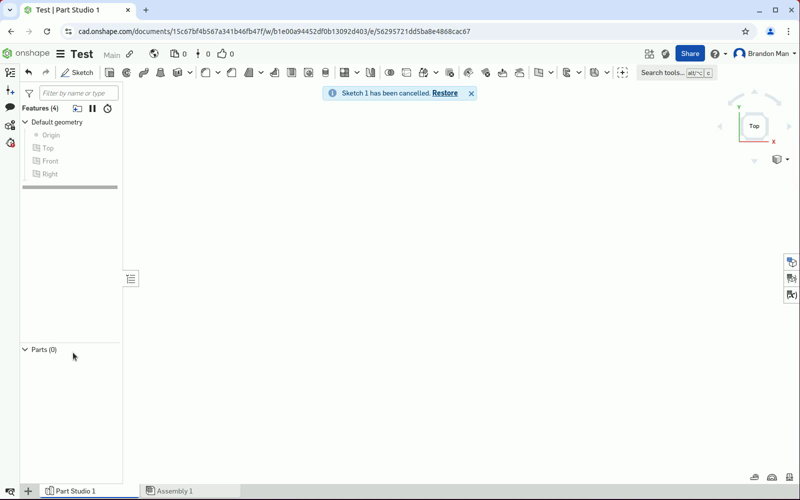
key(space)
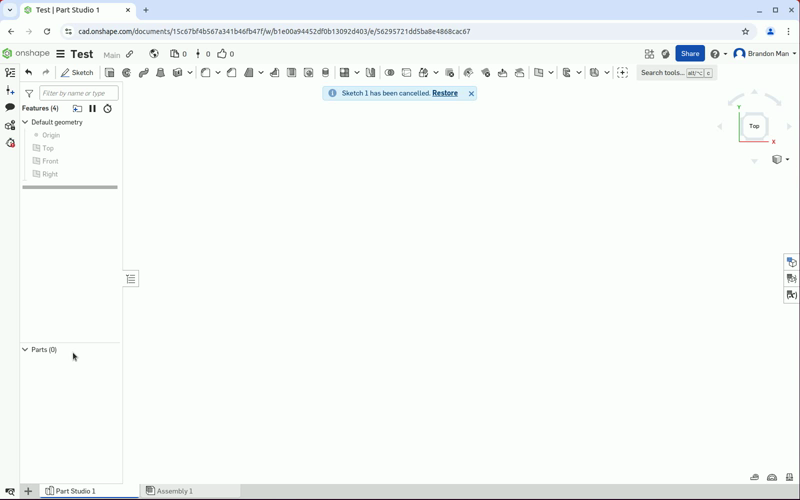
key_down(shift)
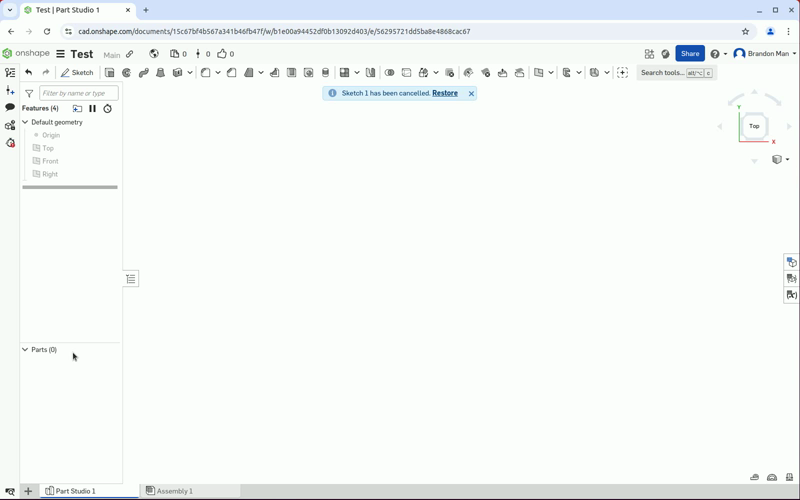
key(up)
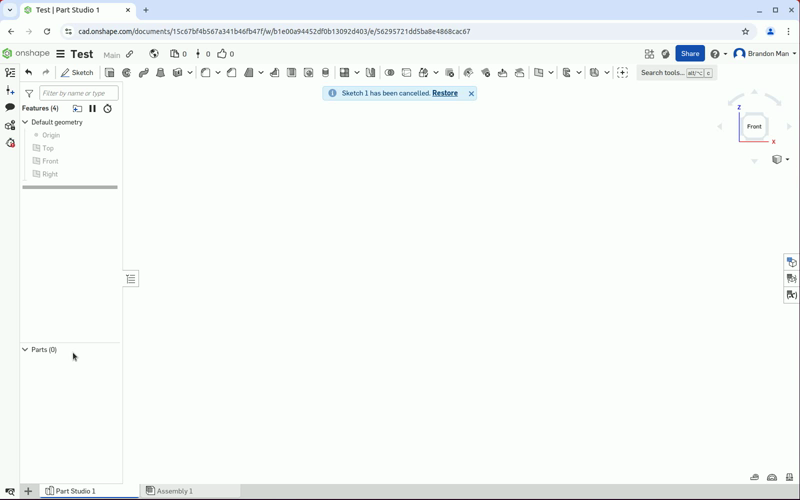
key_up(shift)
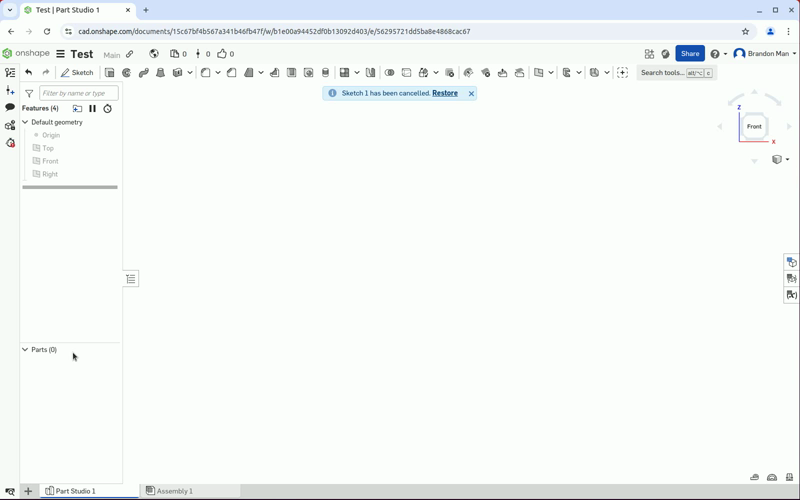
mouse_move(73, 352)
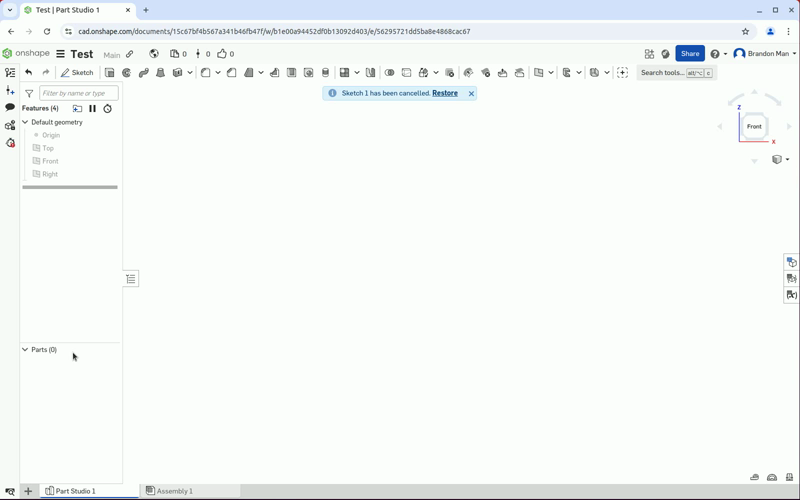
key(shift+y)
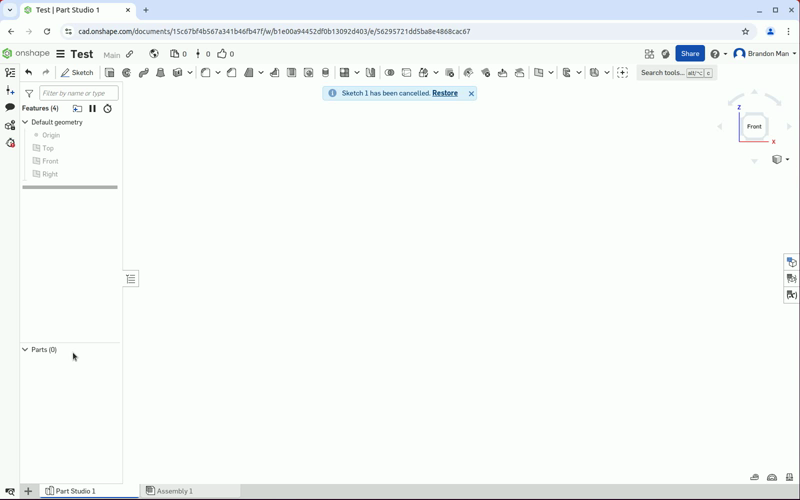
key(shift+s)
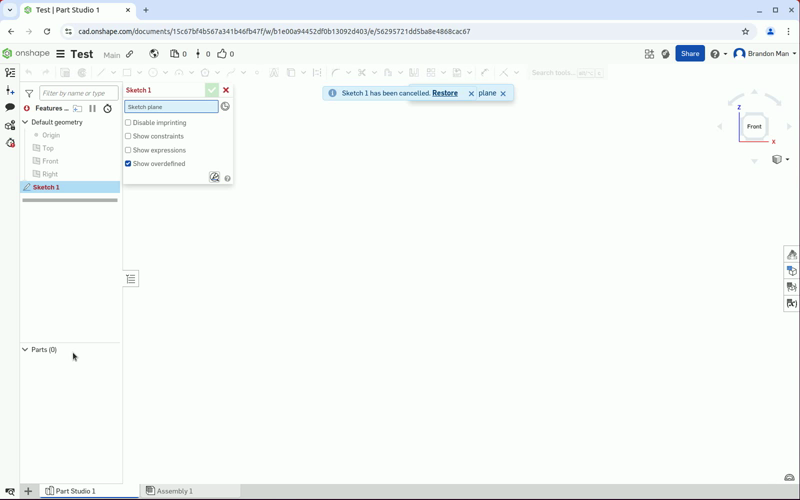
mouse_move(73, 163)
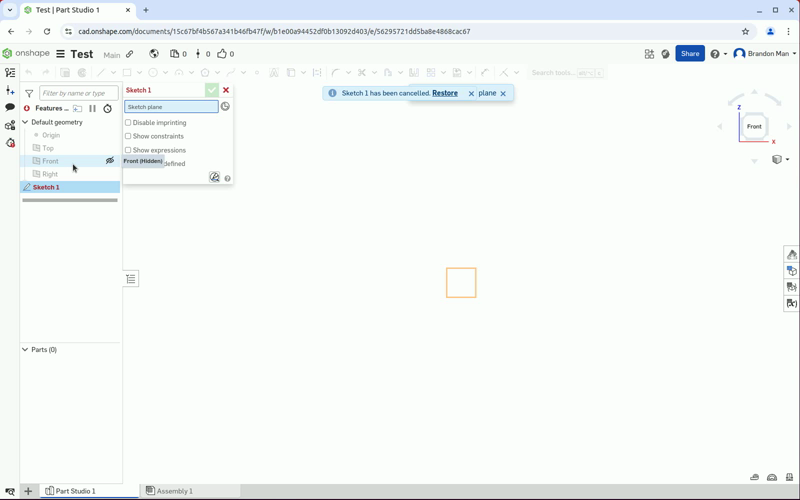
click(73, 163)
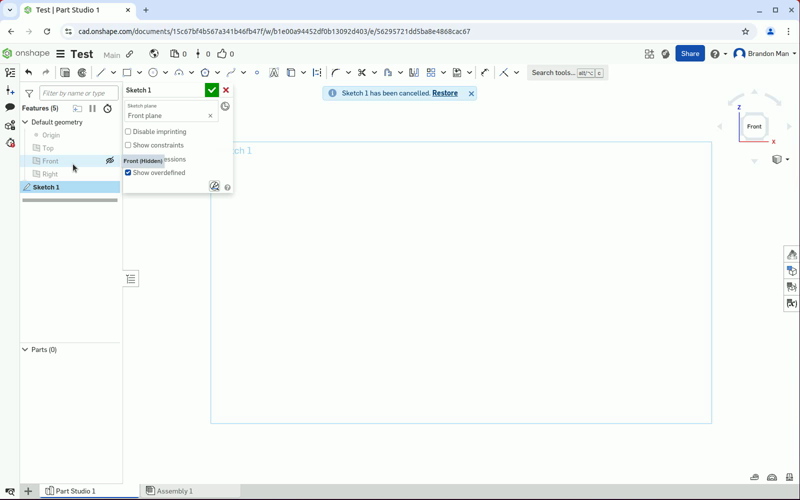
mouse_move(73, 352)
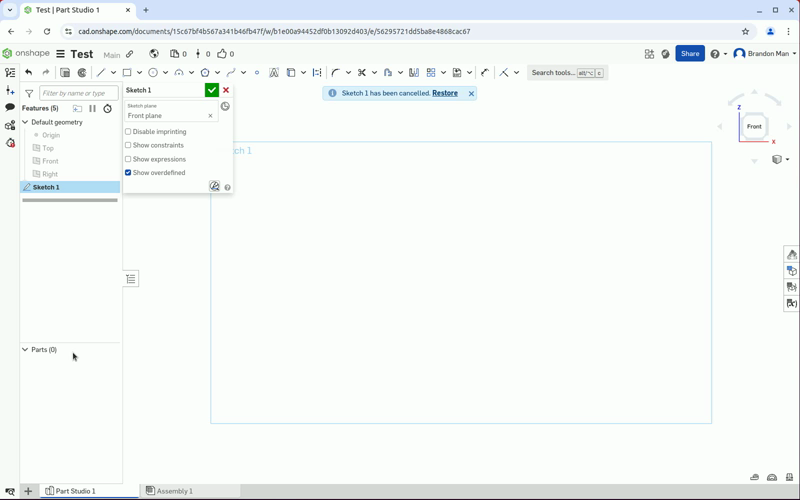
key(y)
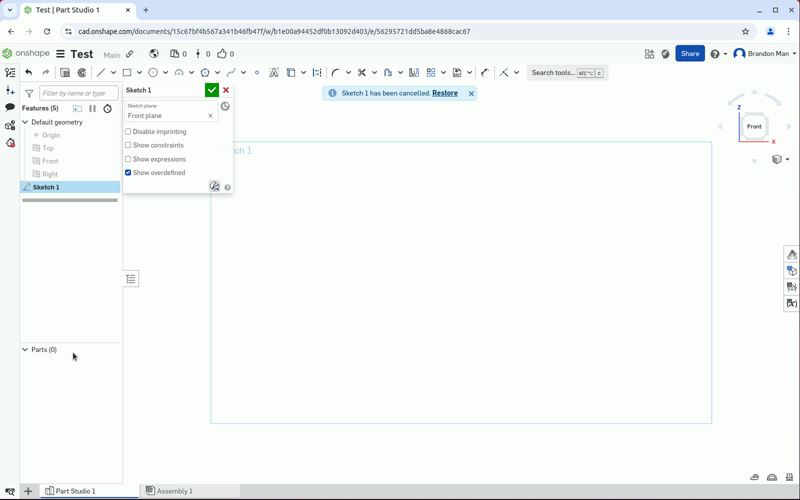
key(l)
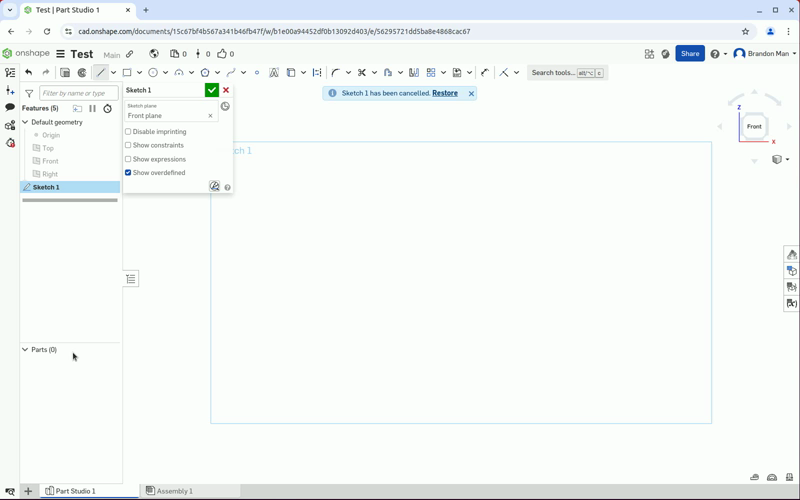
key_down(shift)
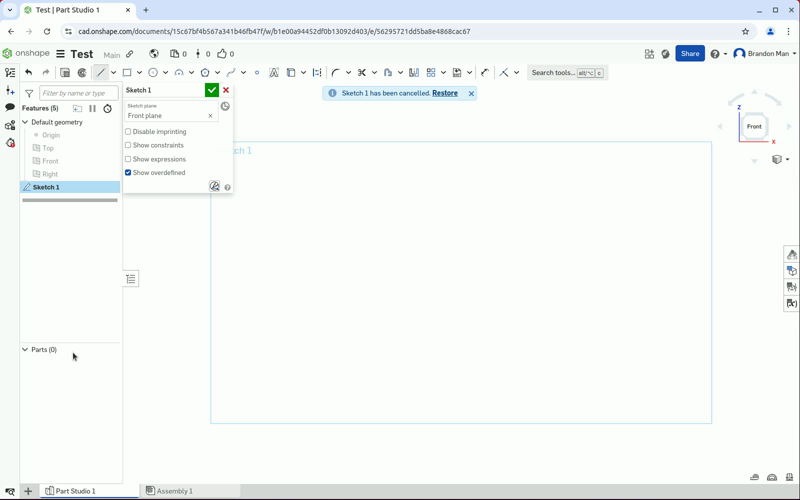
mouse_move(460, 282)
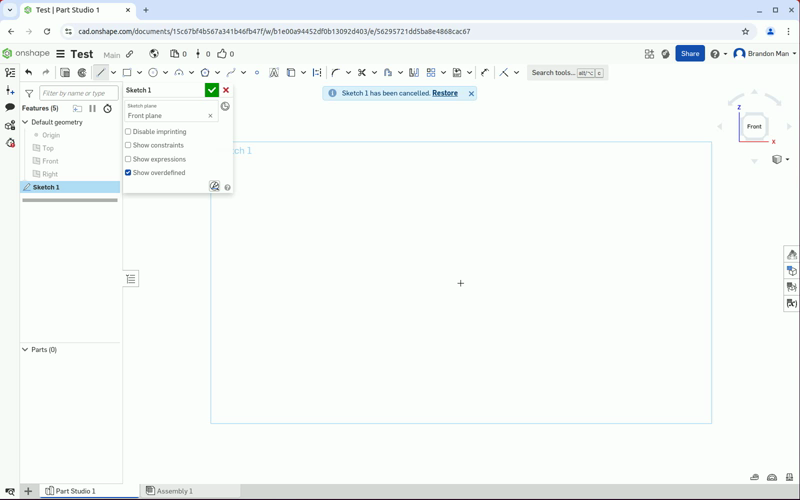
click(460, 282)
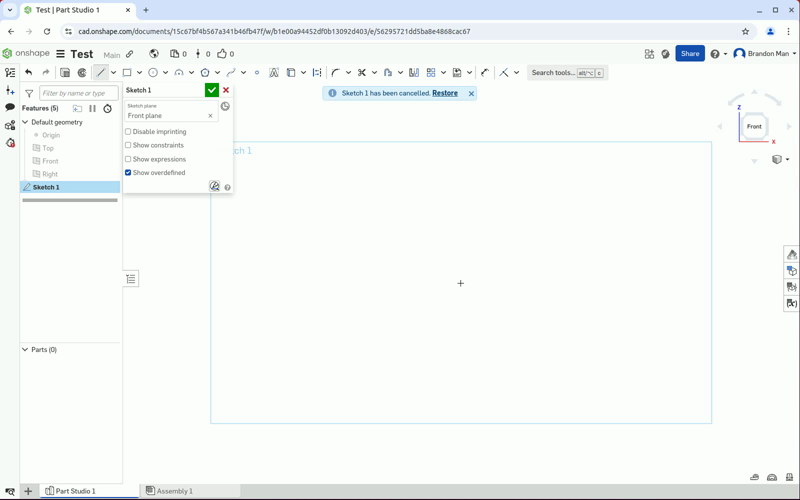
key_up(shift)
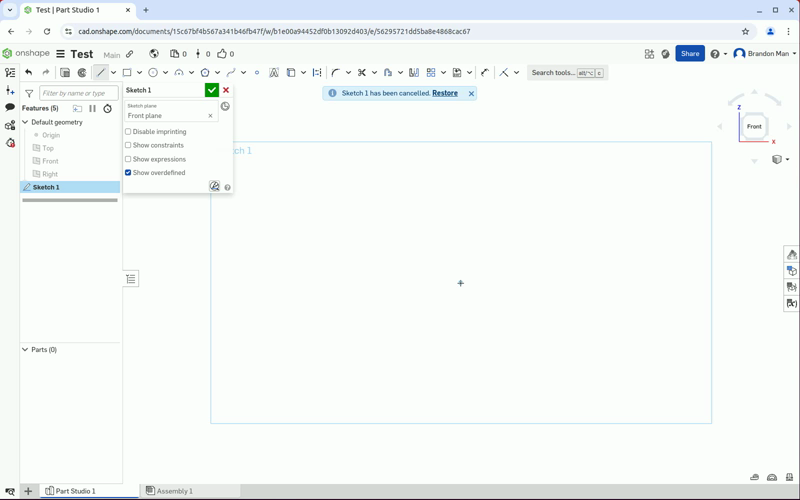
key_down(shift)
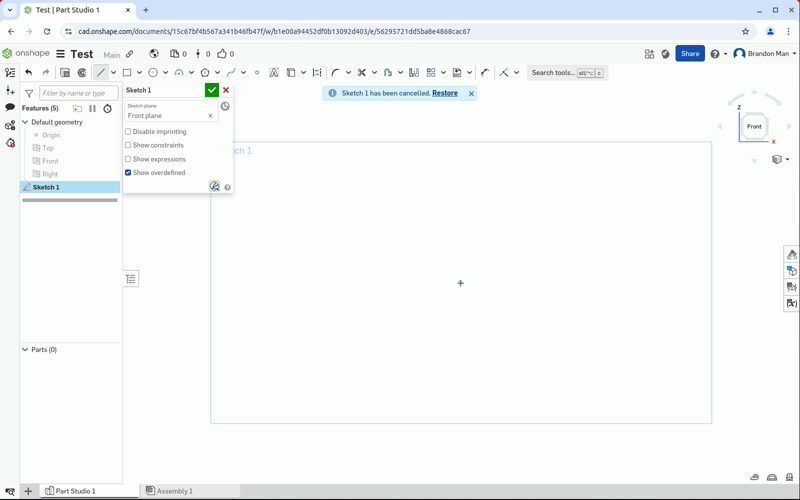
mouse_move(573, 282)
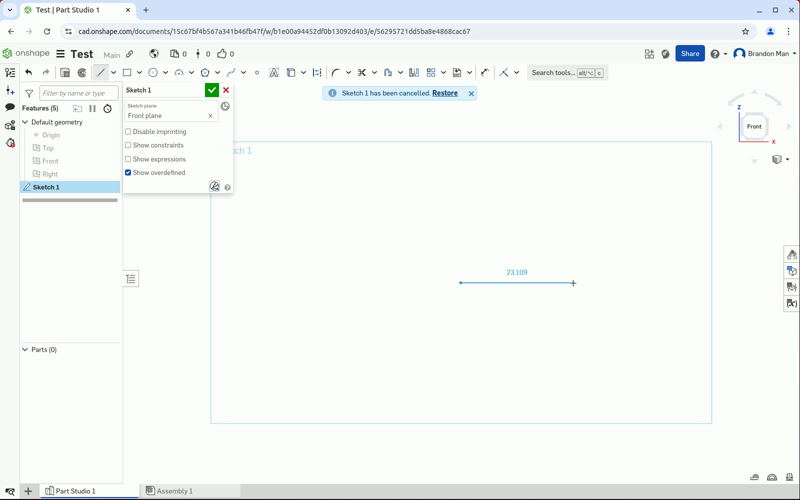
click(573, 282)
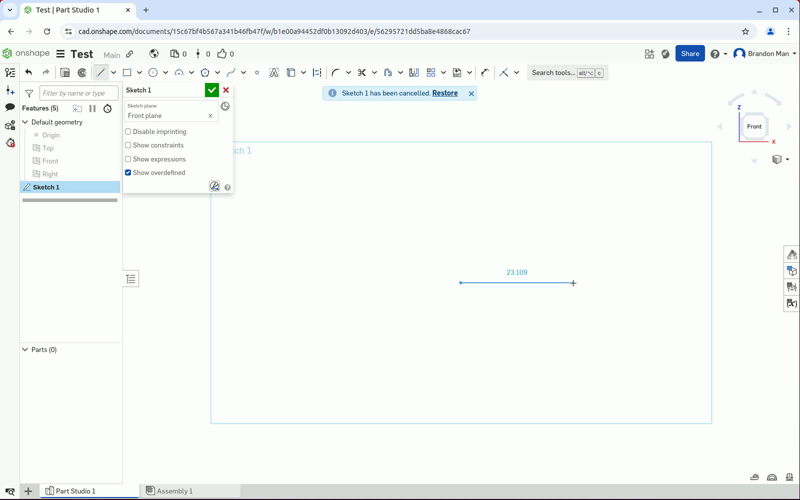
key_up(shift)
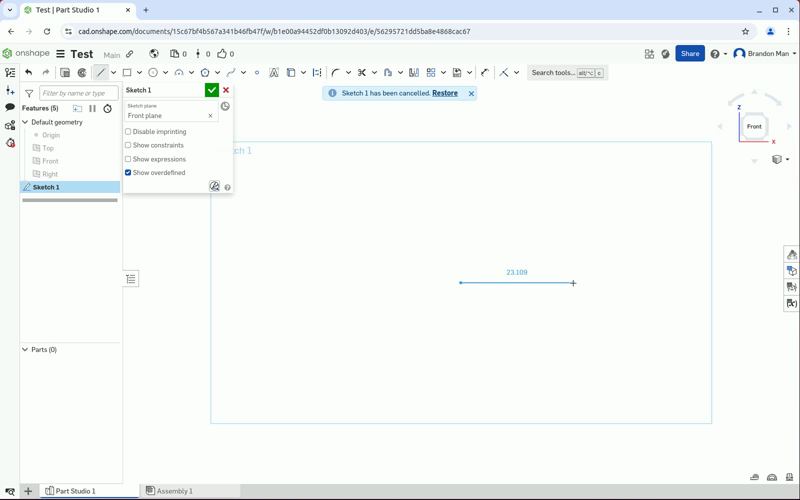
key_down(shift)
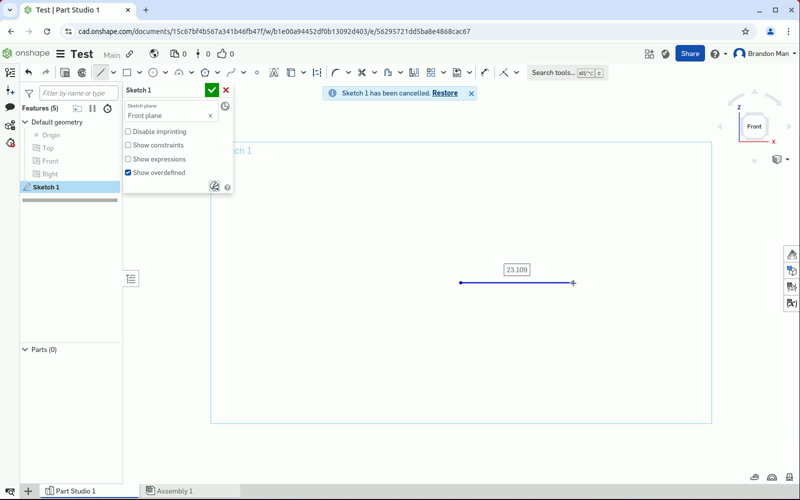
mouse_move(589, 282)
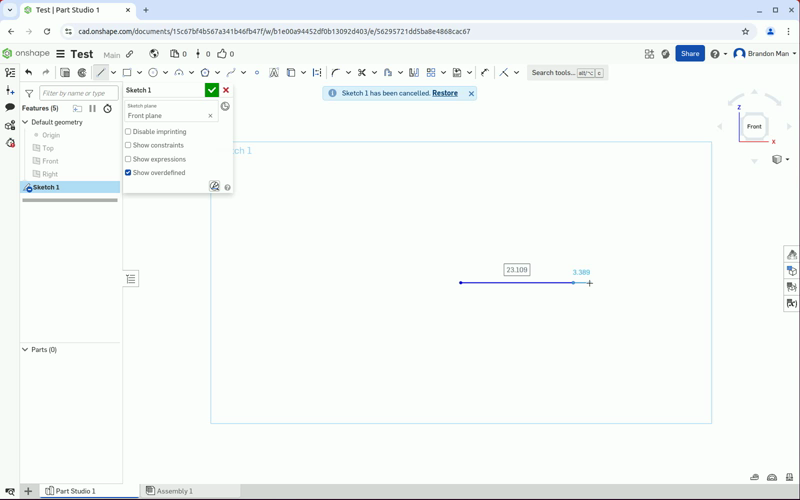
mouse_move(573, 262)
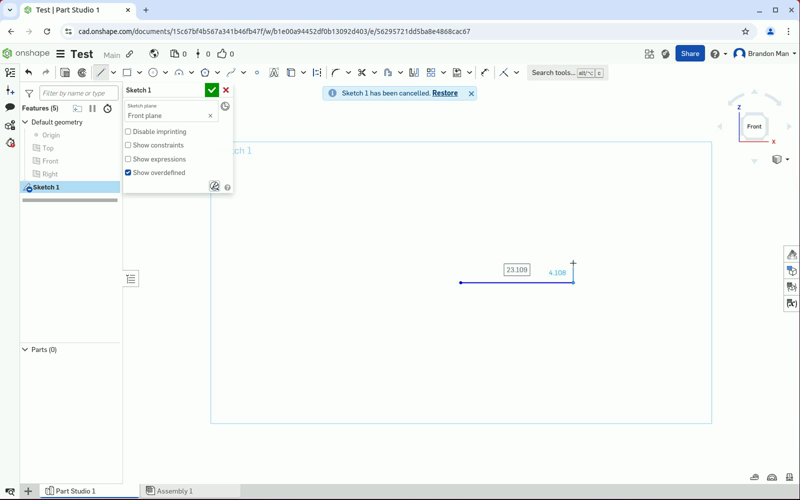
click(573, 262)
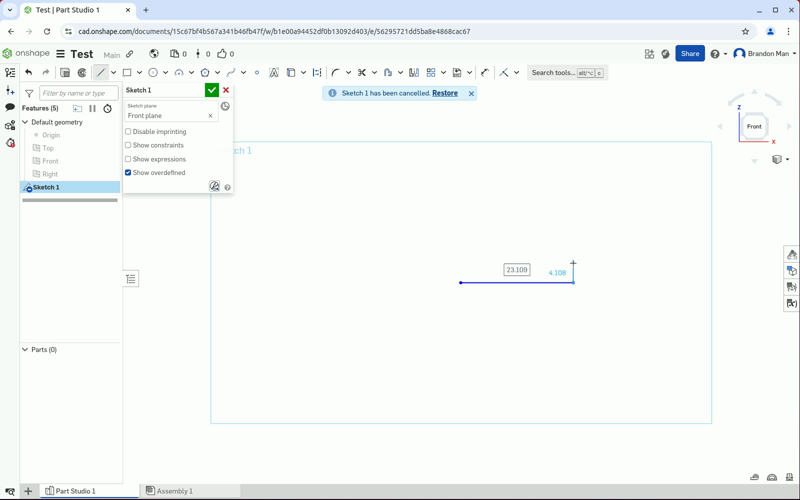
key_up(shift)
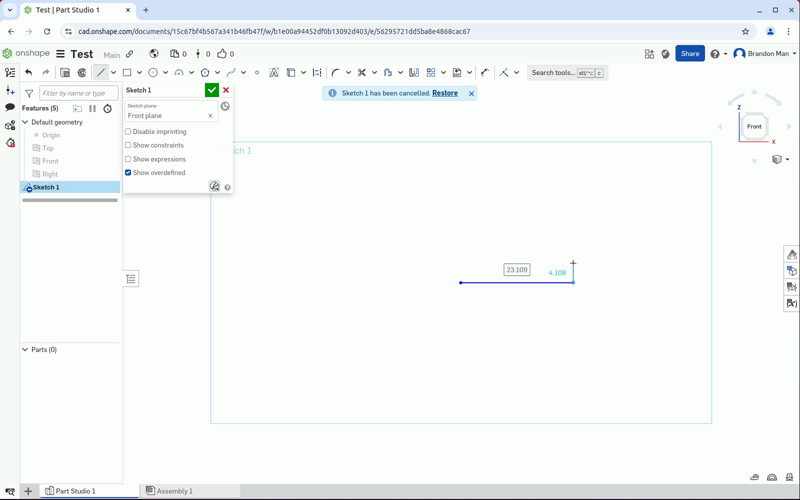
key_down(shift)
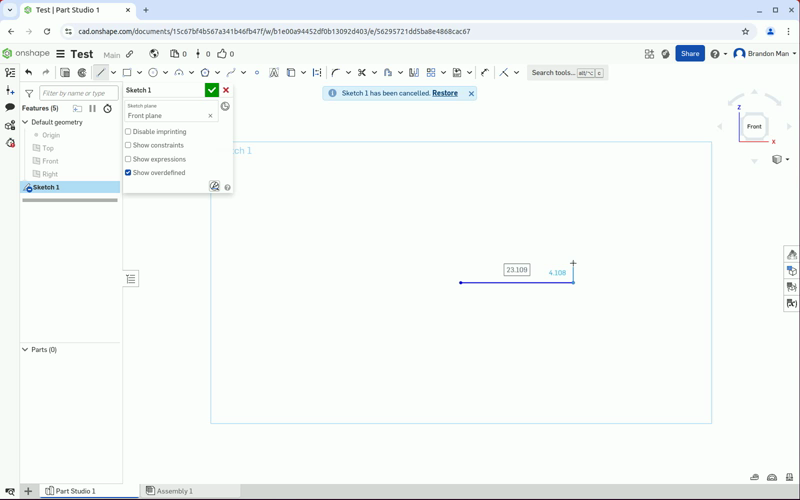
mouse_move(502, 262)
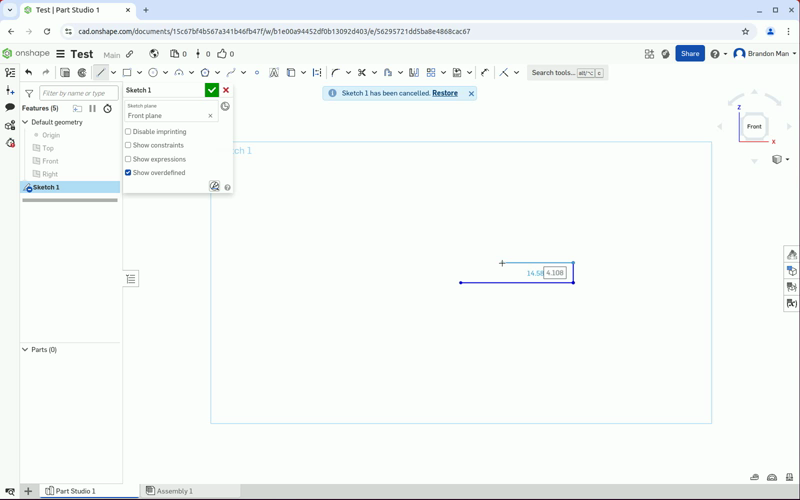
click(502, 262)
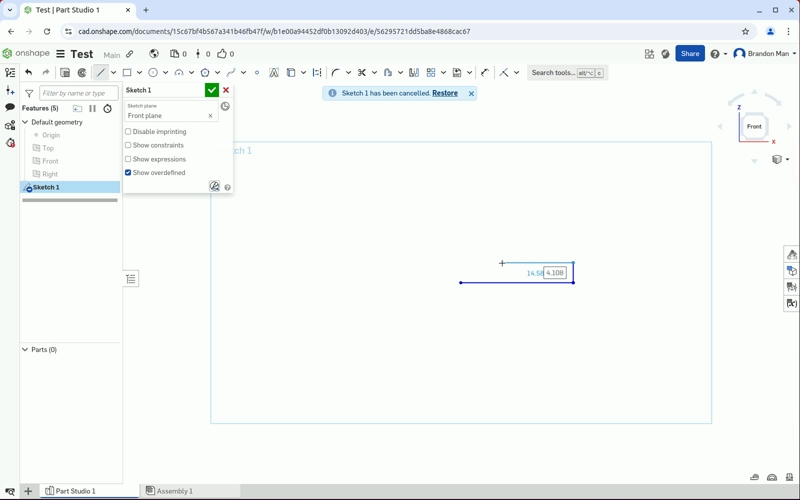
key_up(shift)
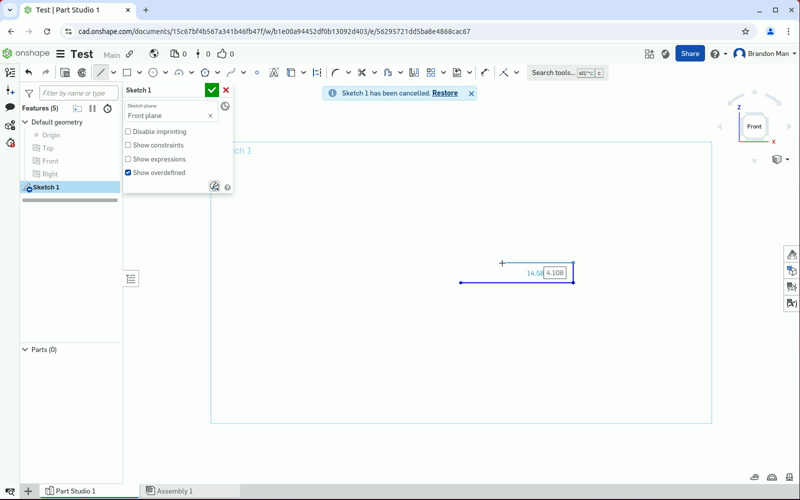
key_down(shift)
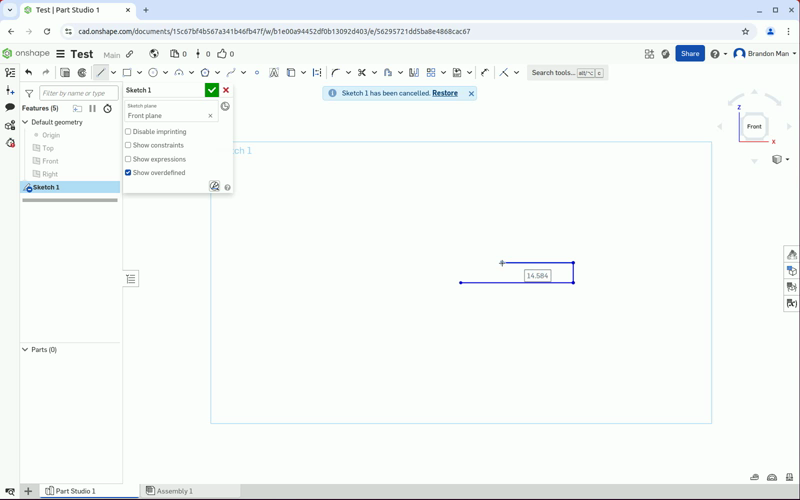
mouse_move(532, 262)
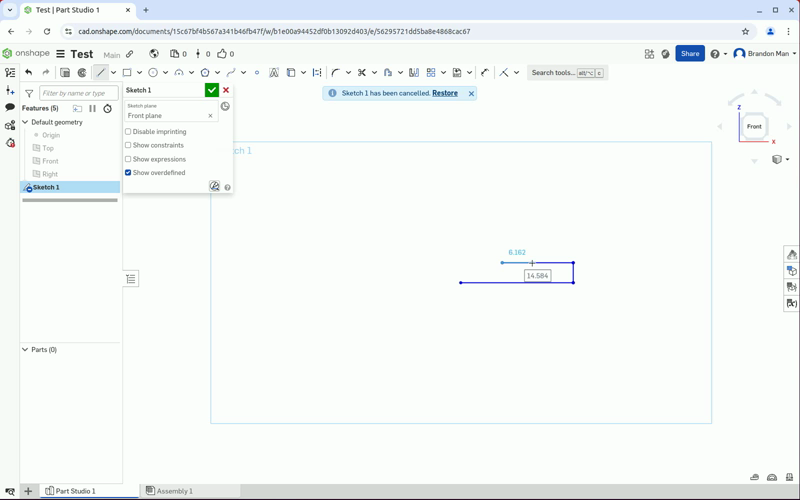
mouse_move(502, 221)
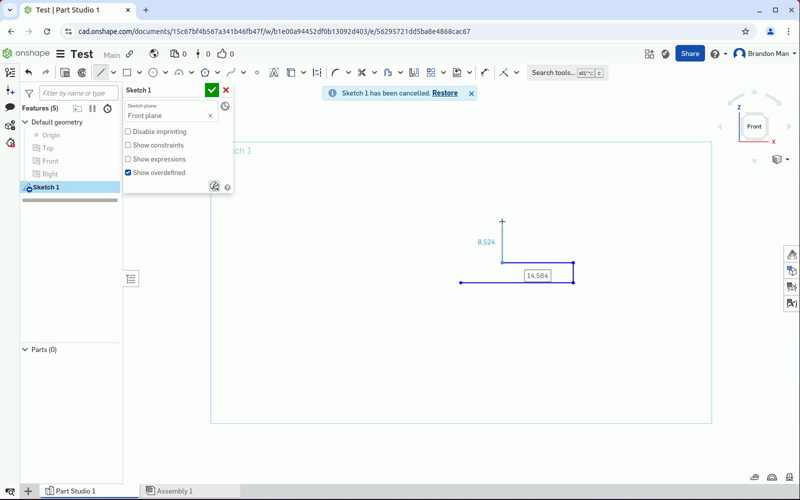
click(502, 221)
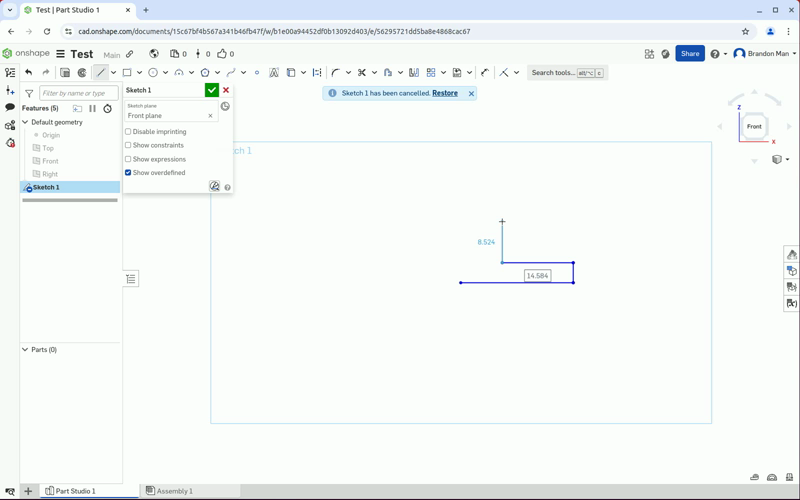
key_up(shift)
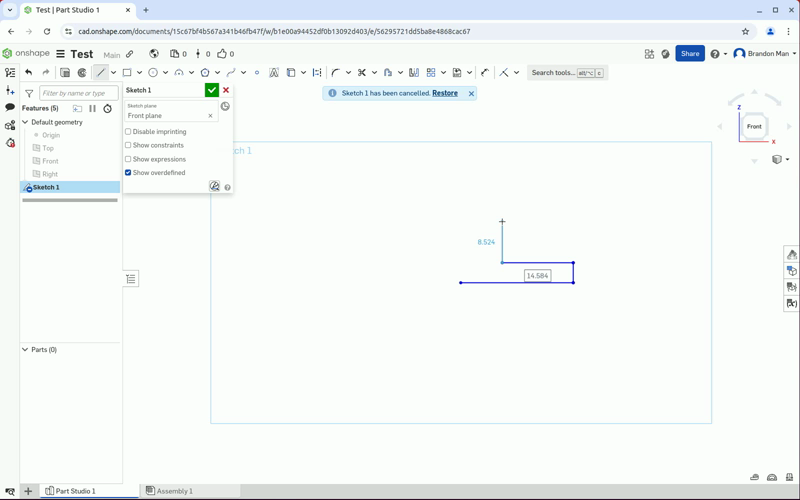
key_down(shift)
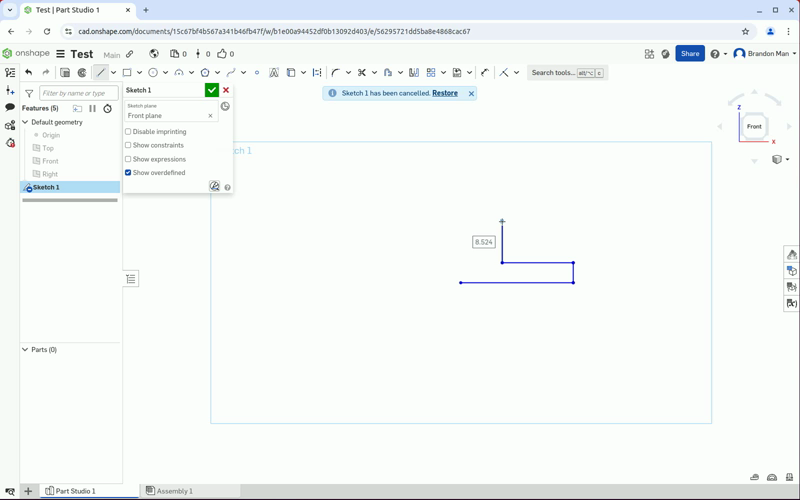
mouse_move(532, 221)
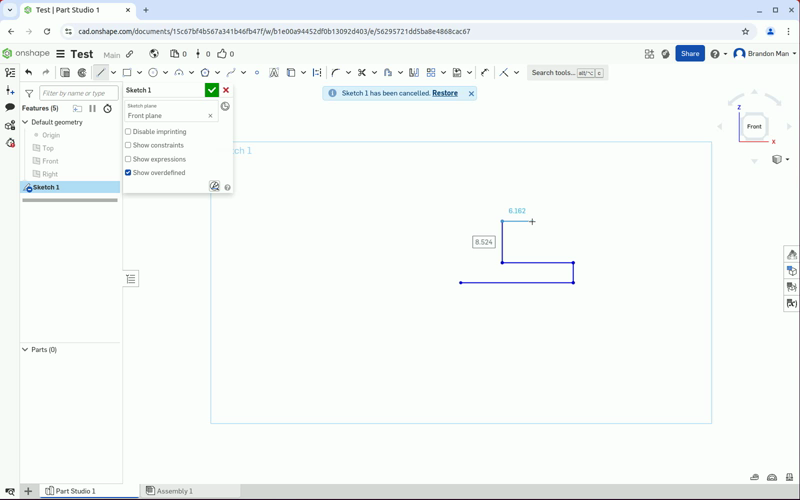
mouse_move(460, 221)
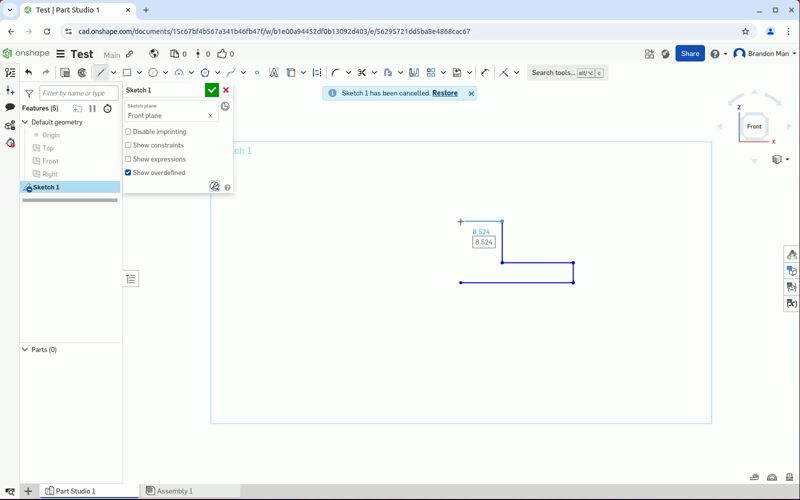
click(460, 221)
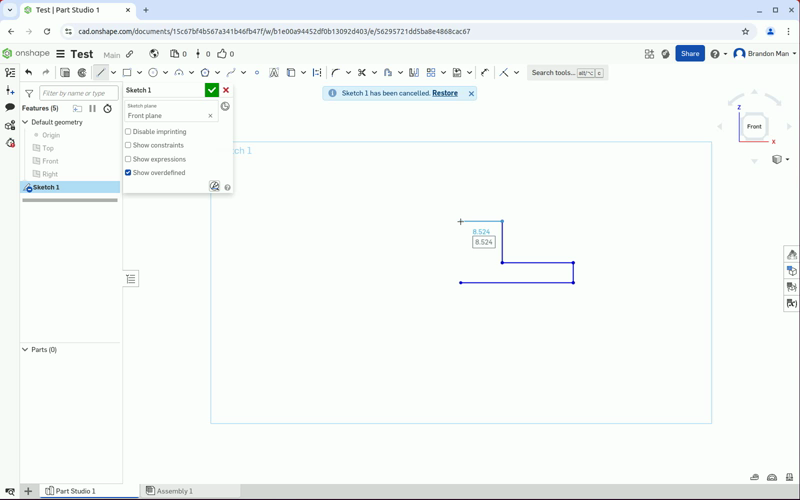
key_up(shift)
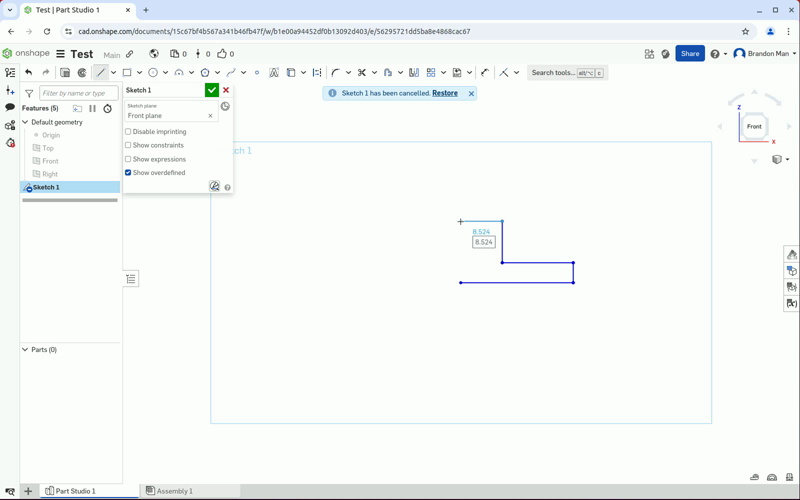
key_down(shift)
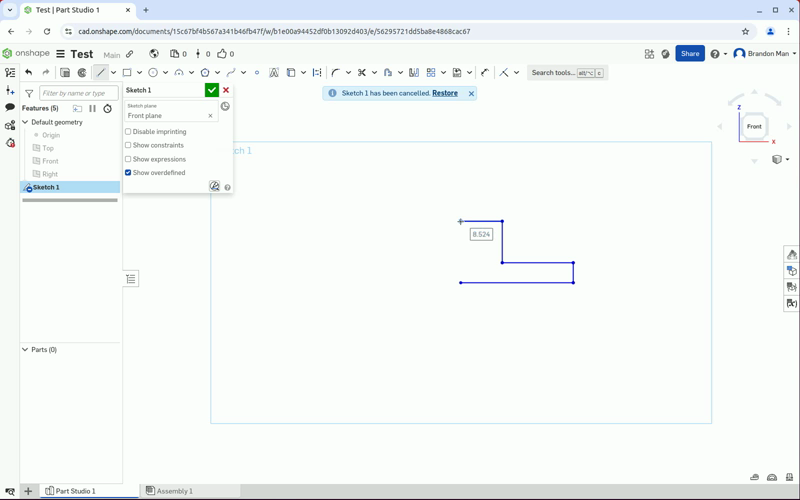
mouse_move(460, 282)
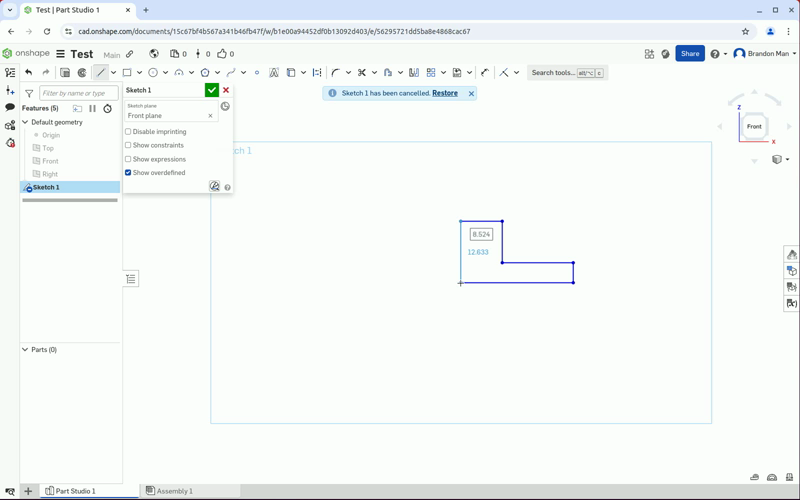
key_up(shift)
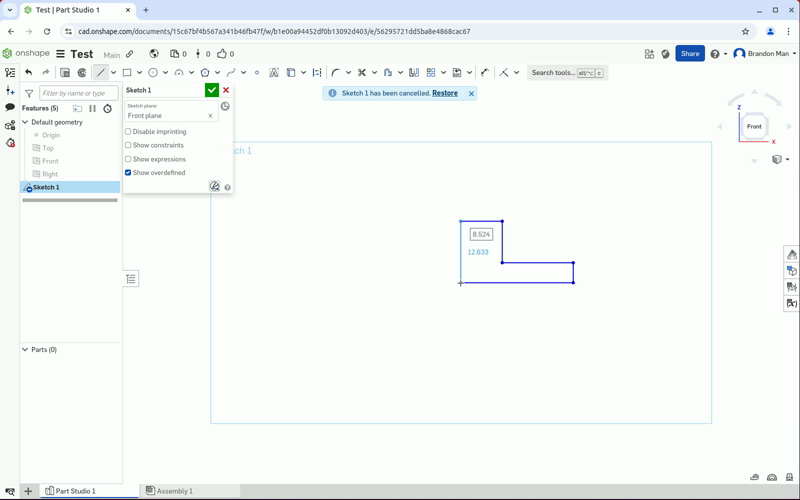
click(460, 282)
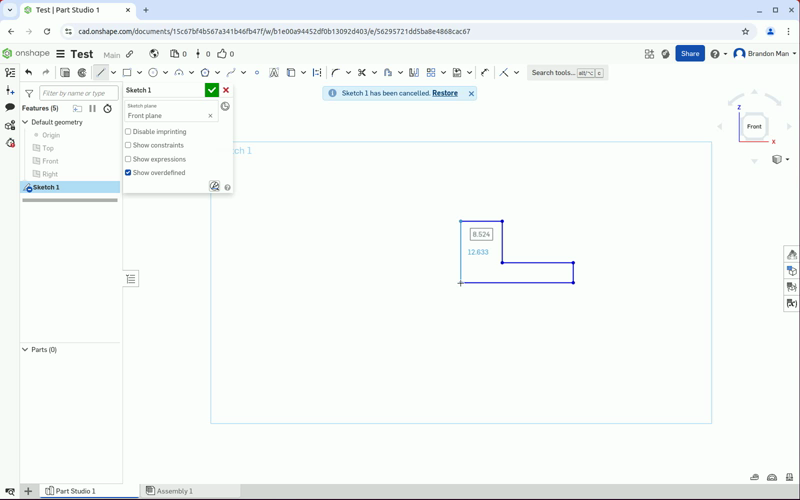
key(esc)
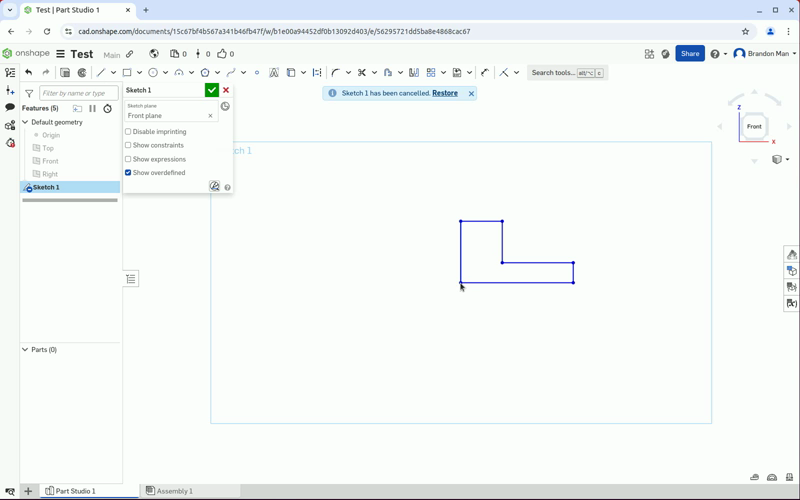
mouse_move(482, 274)
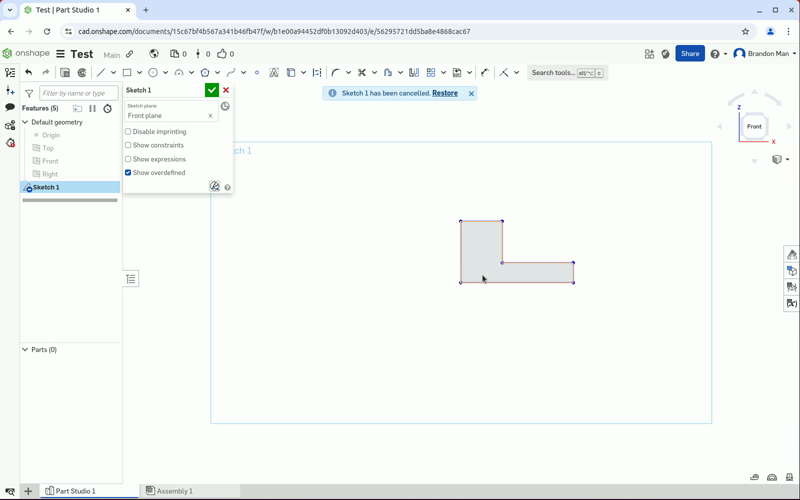
click(482, 274)
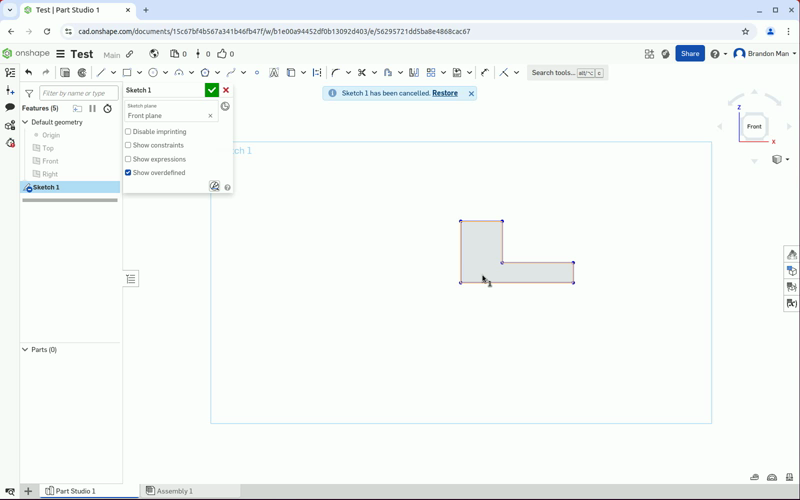
mouse_move(73, 352)
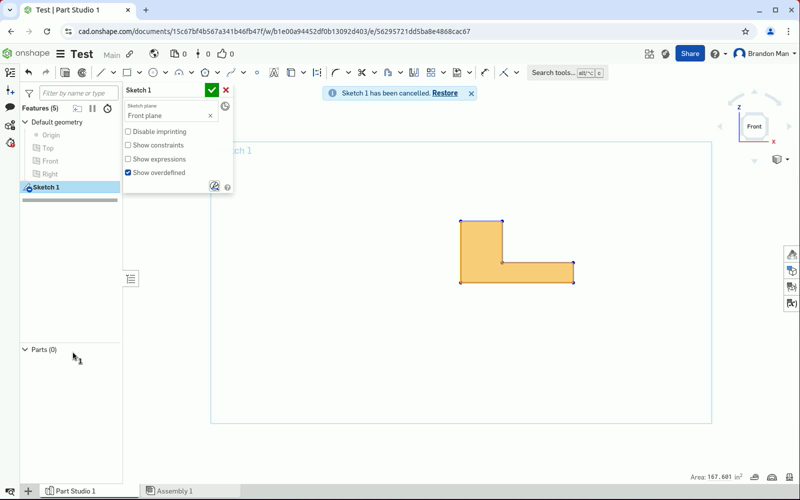
key(shift+y)
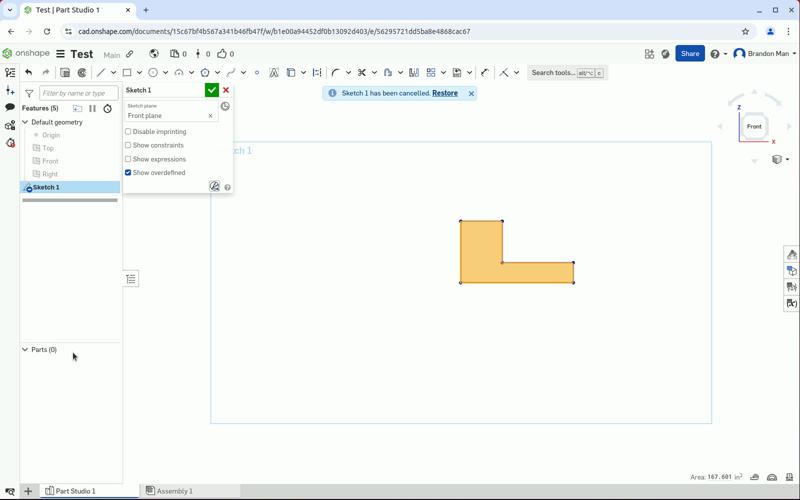
key(shift+e)
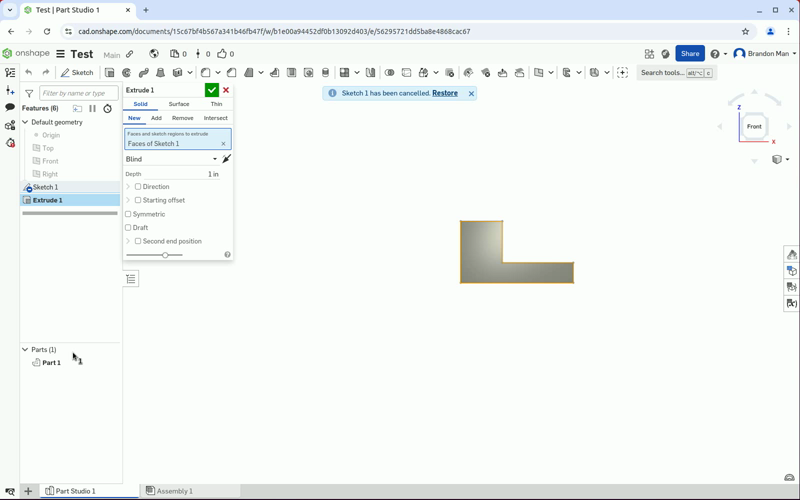
mouse_move(143, 106)
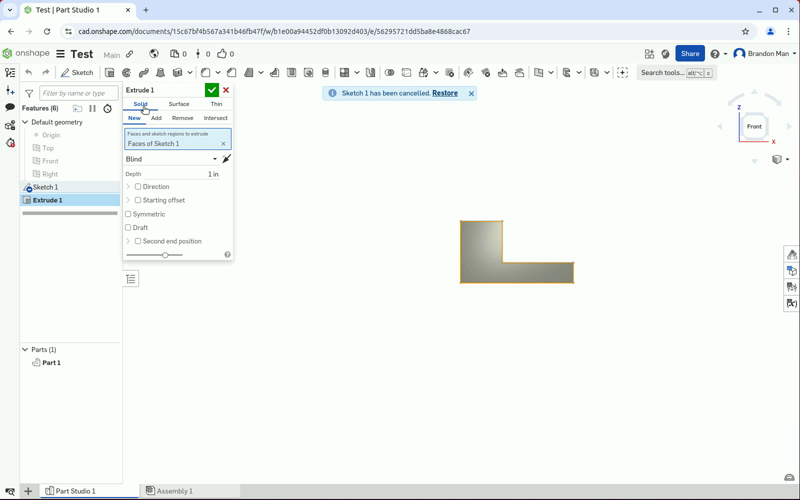
click(143, 106)
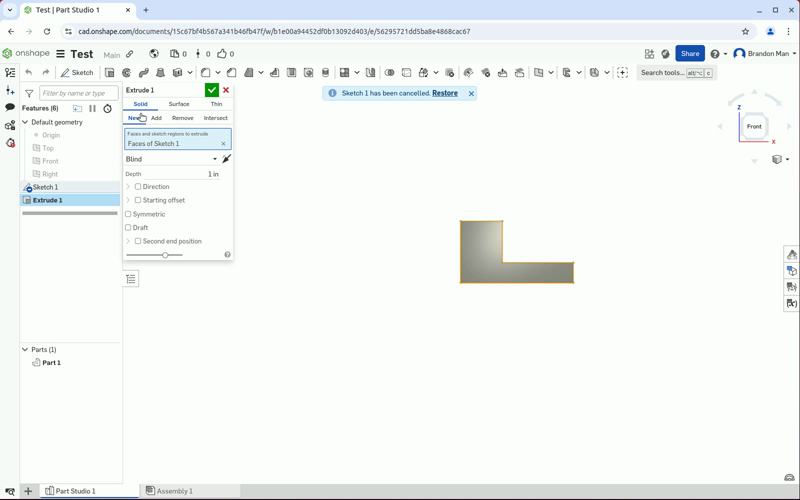
mouse_move(137, 120)
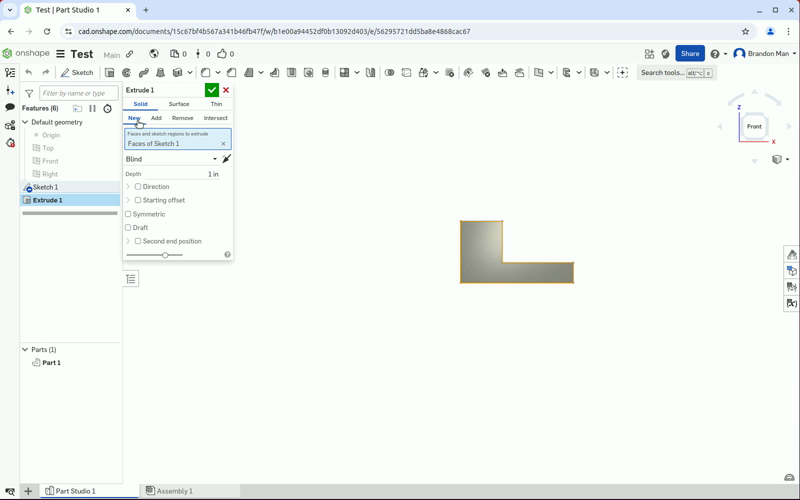
click(137, 120)
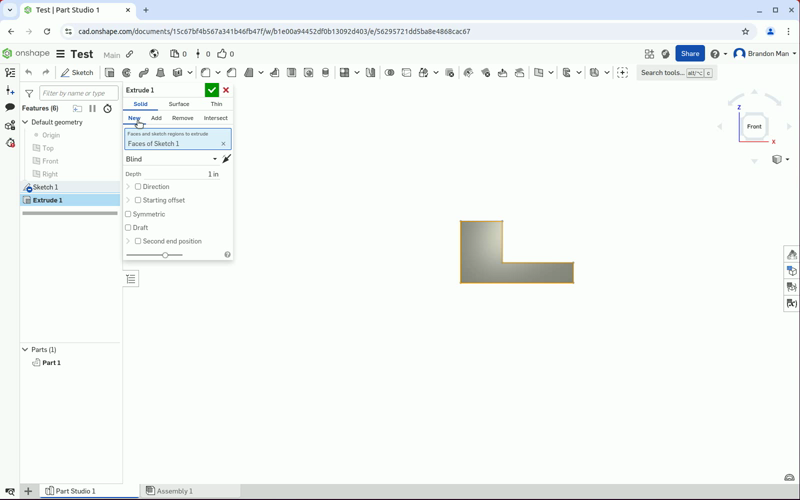
key(tab, 4)
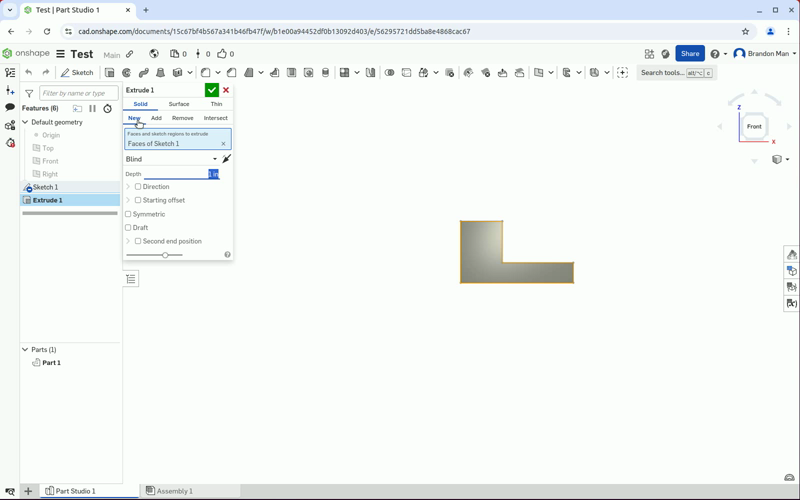
text(8.425)
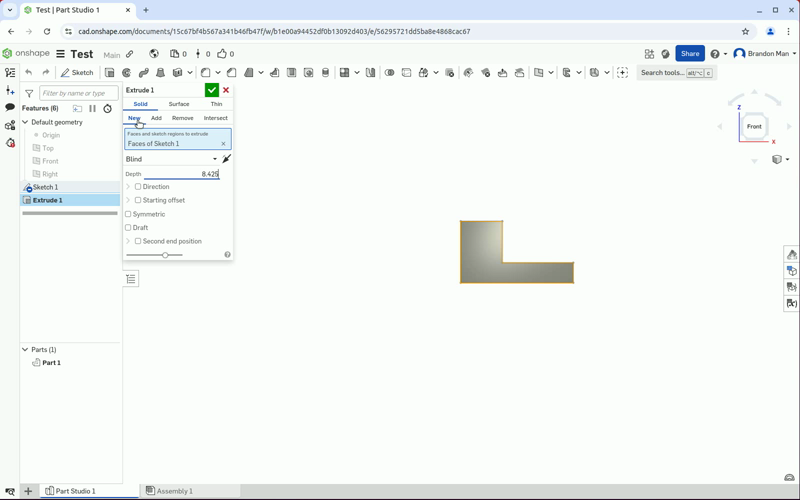
key(enter)
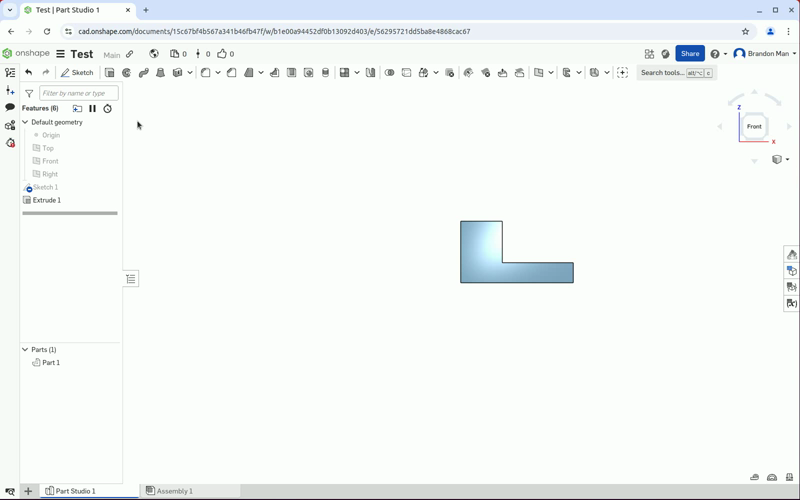
key(shift+h)
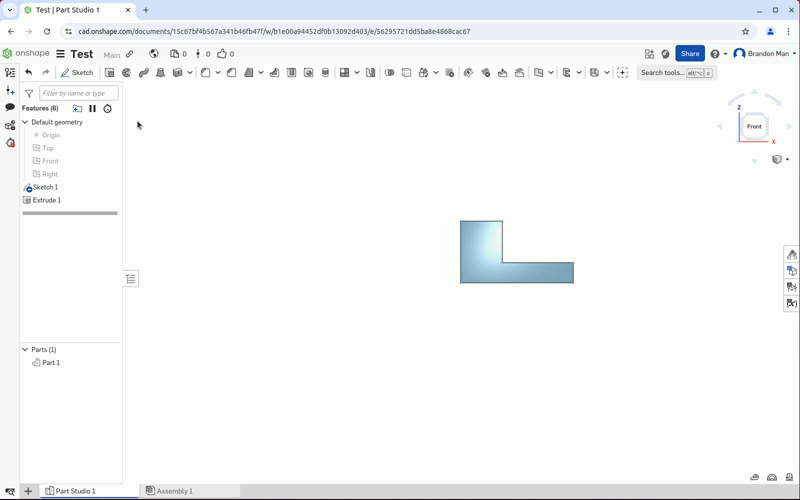
key(shift+h)
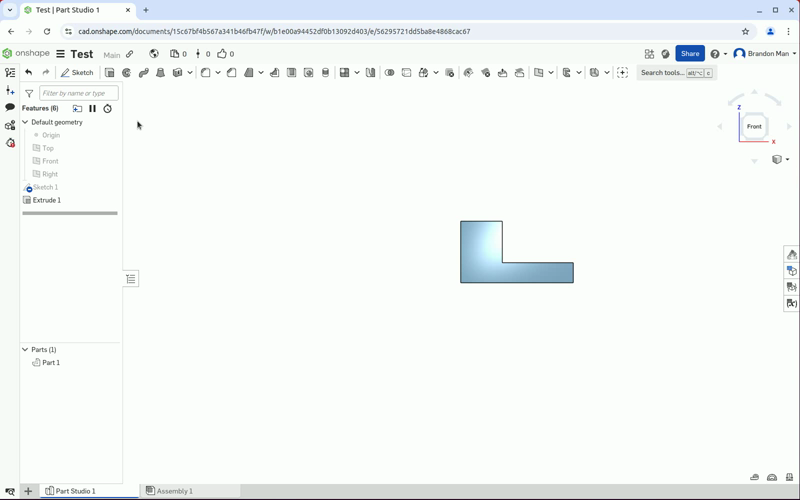
mouse_move(73, 189)
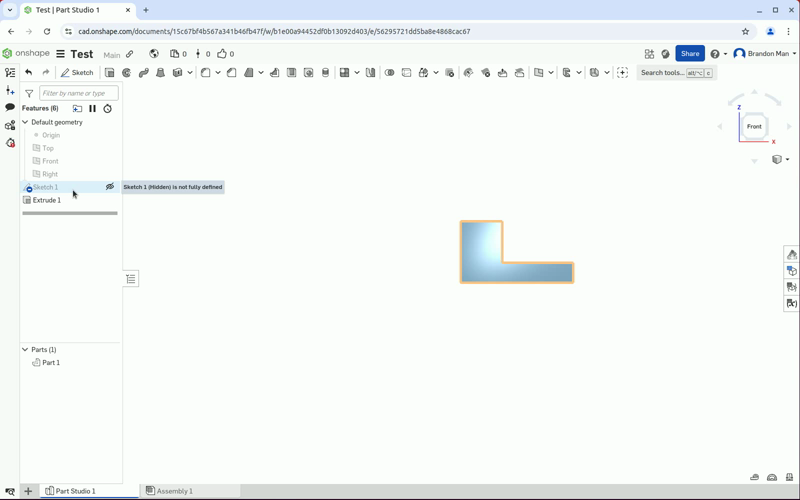
click(73, 189)
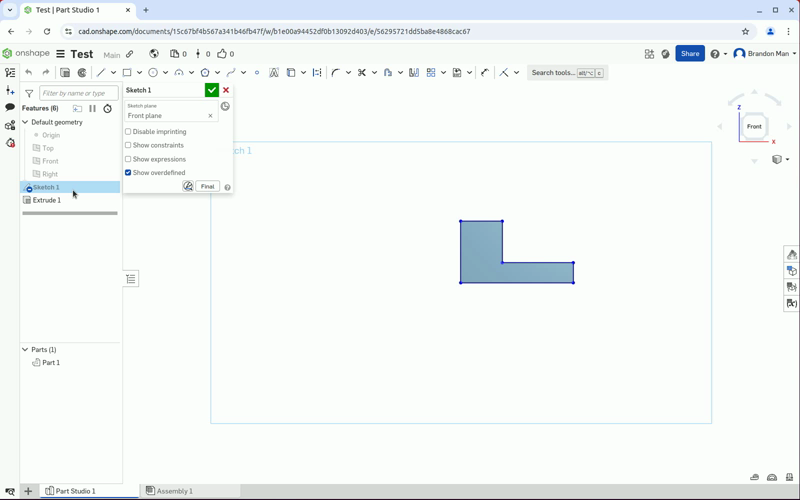
mouse_move(229, 92)
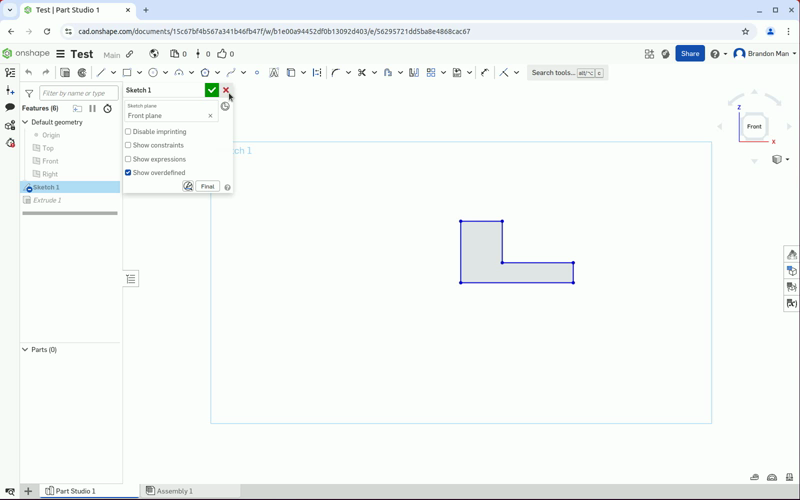
click(229, 92)
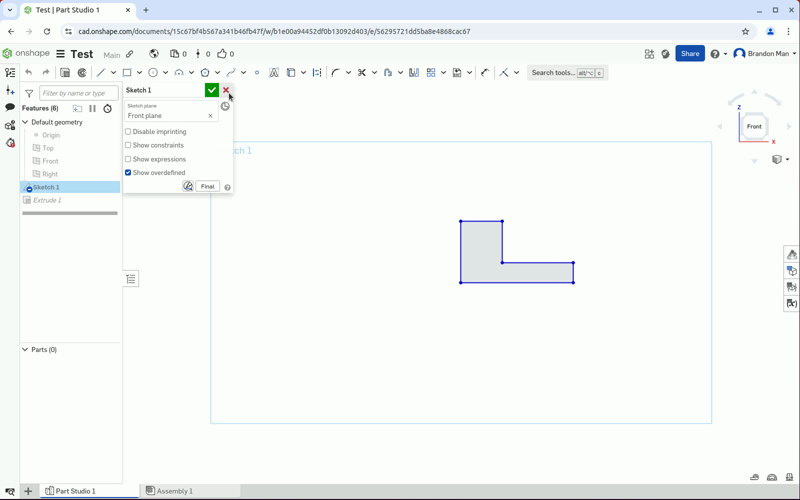
key(shift+s)
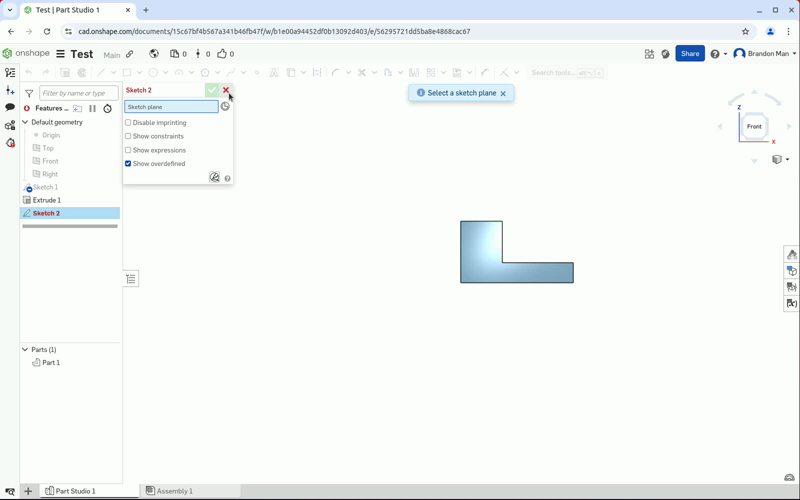
mouse_move(73, 163)
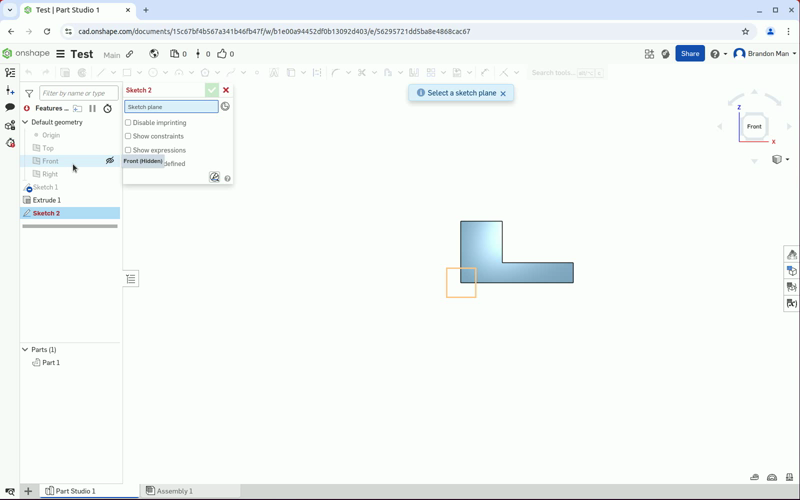
click(73, 163)
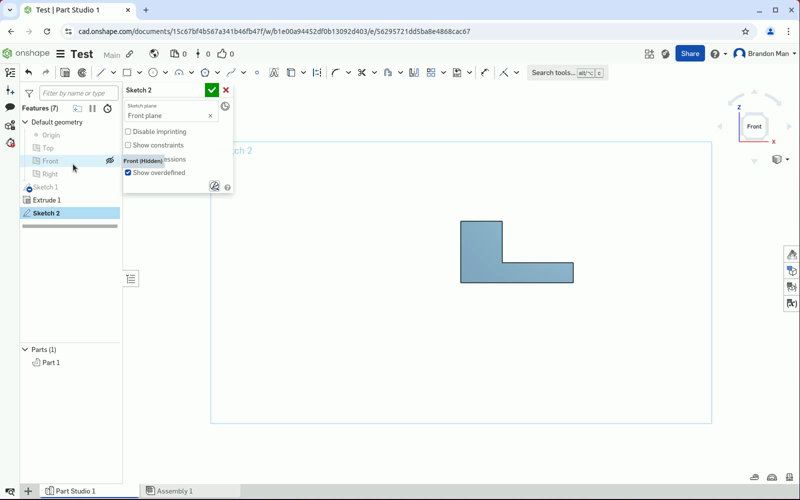
mouse_move(73, 352)
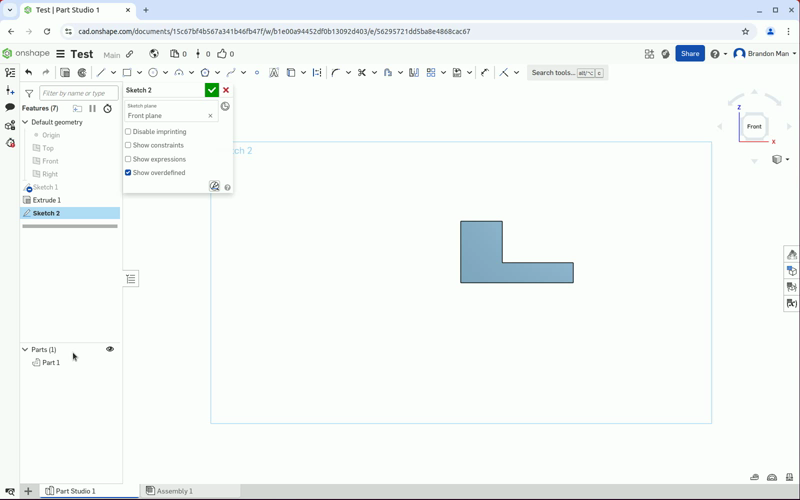
key(y)
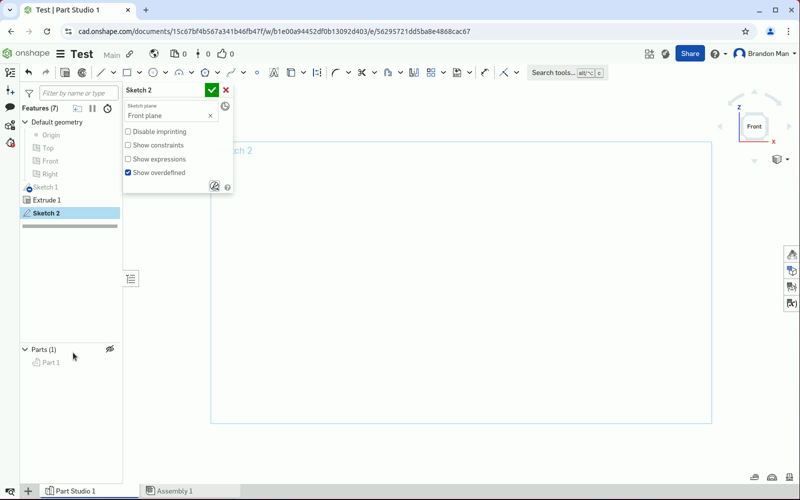
key(c)
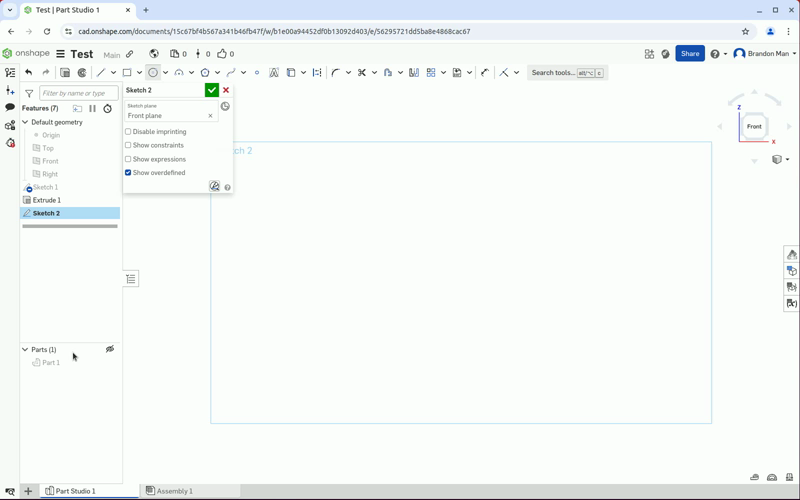
key_down(shift)
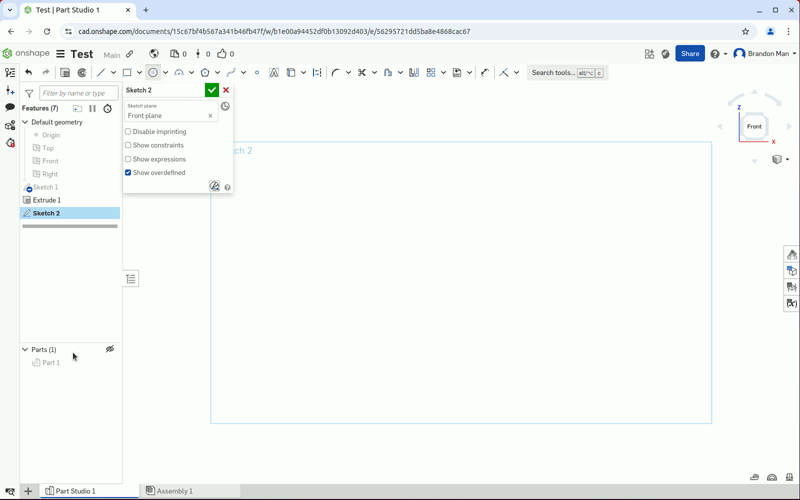
mouse_move(481, 241)
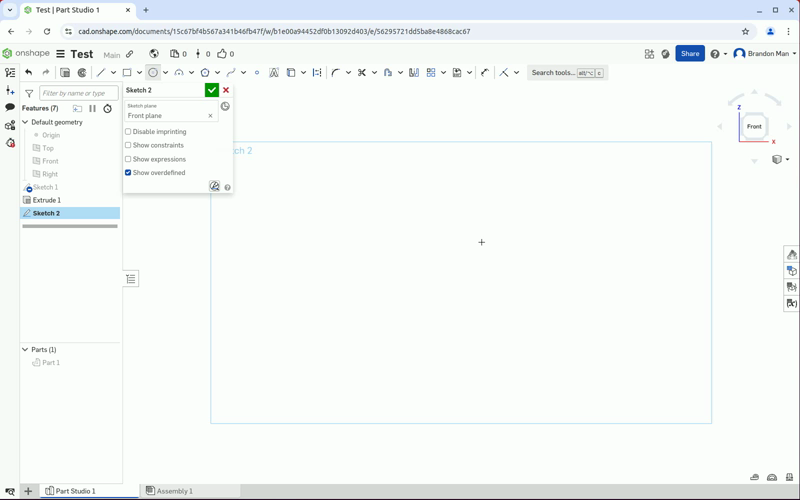
click(481, 241)
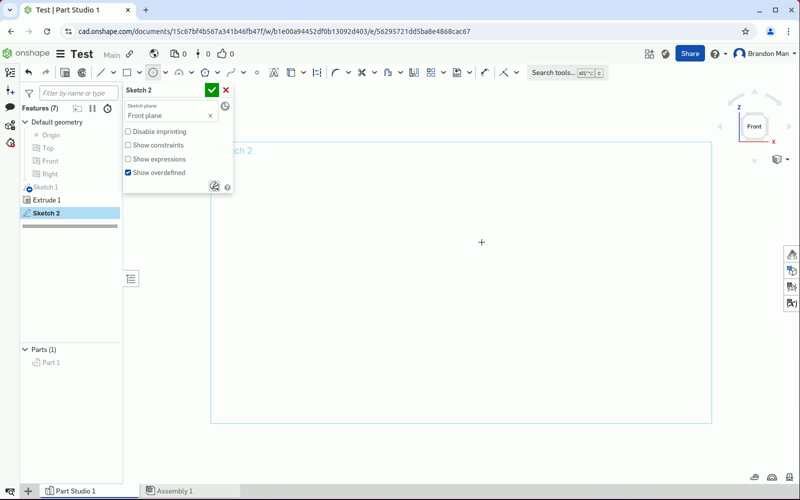
key_up(shift)
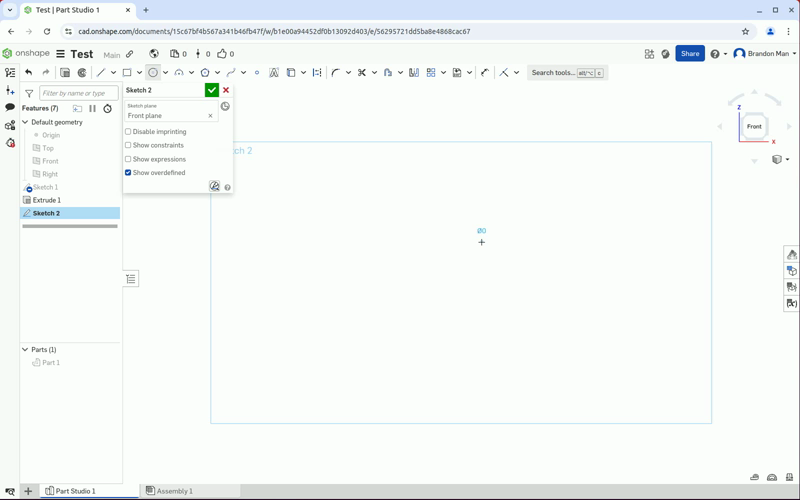
mouse_move(492, 241)
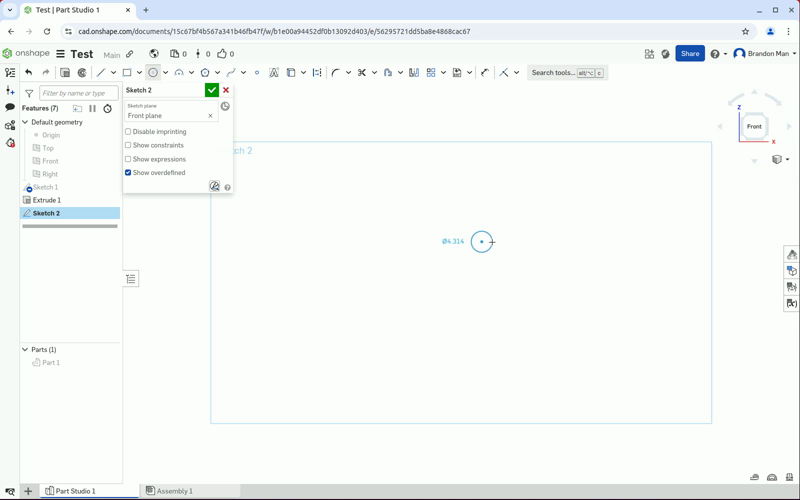
click(492, 241)
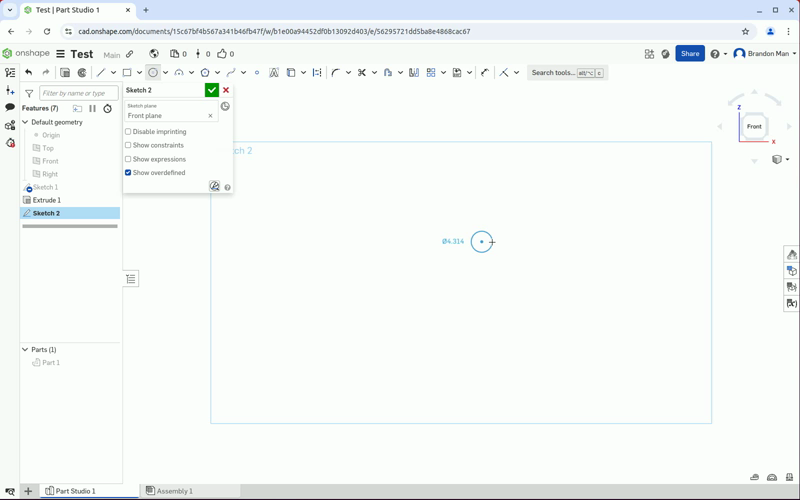
key(esc)
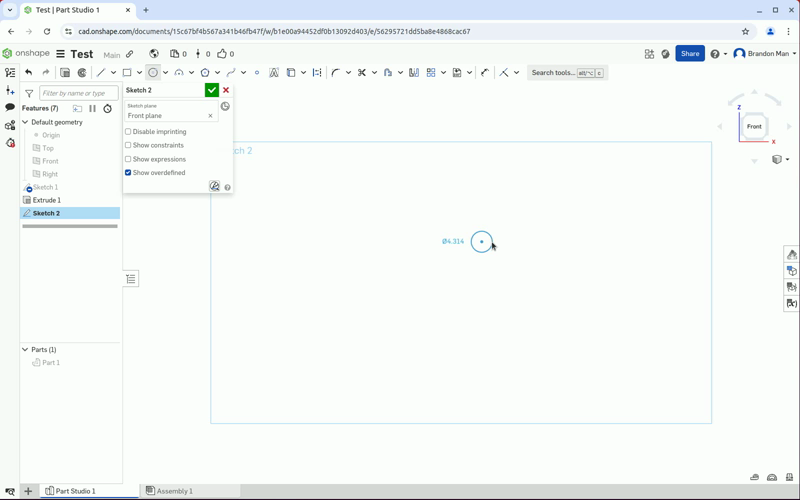
mouse_move(485, 236)
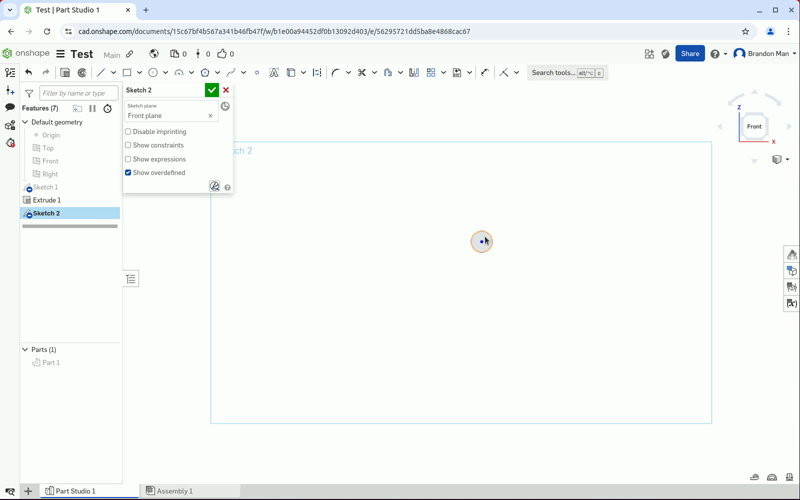
scroll(6)
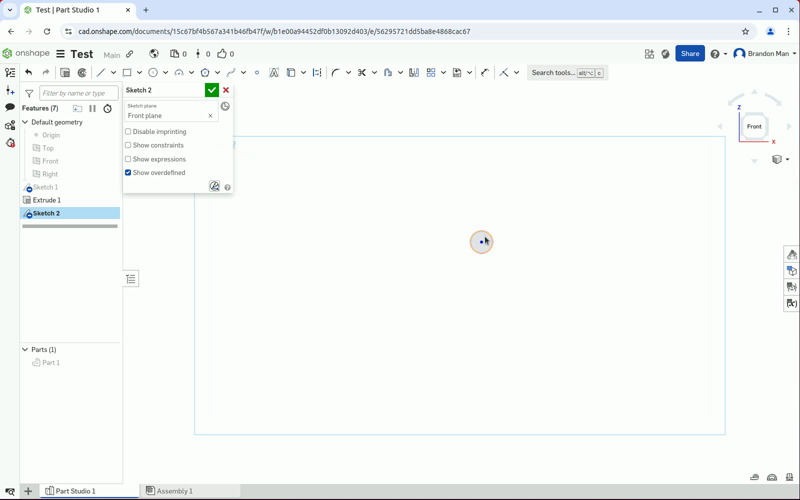
scroll(6)
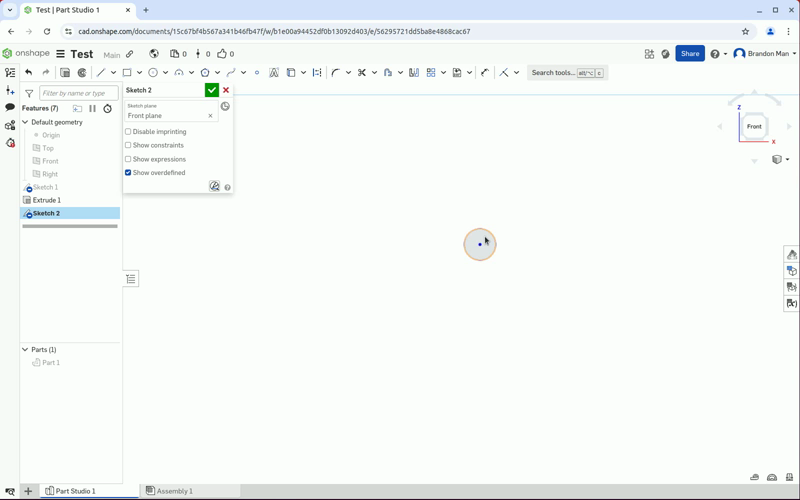
scroll(6)
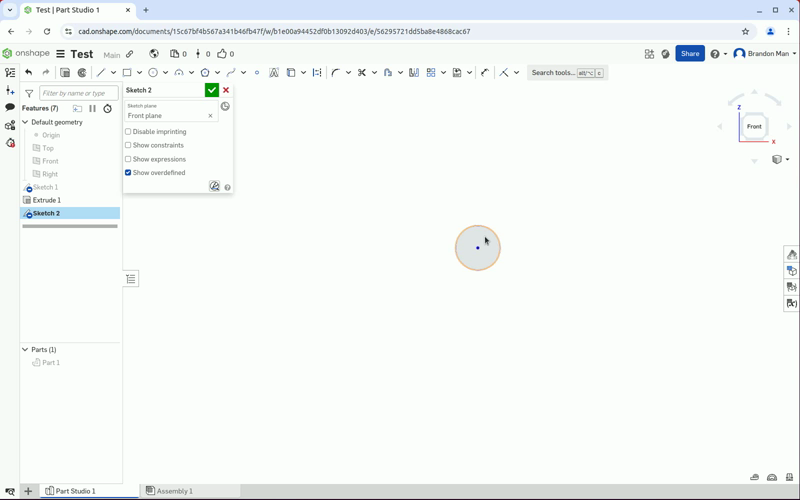
scroll(6)
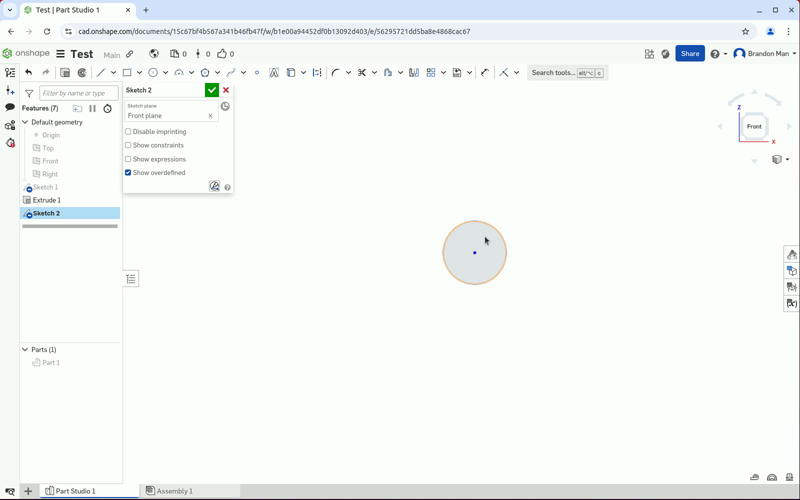
scroll(6)
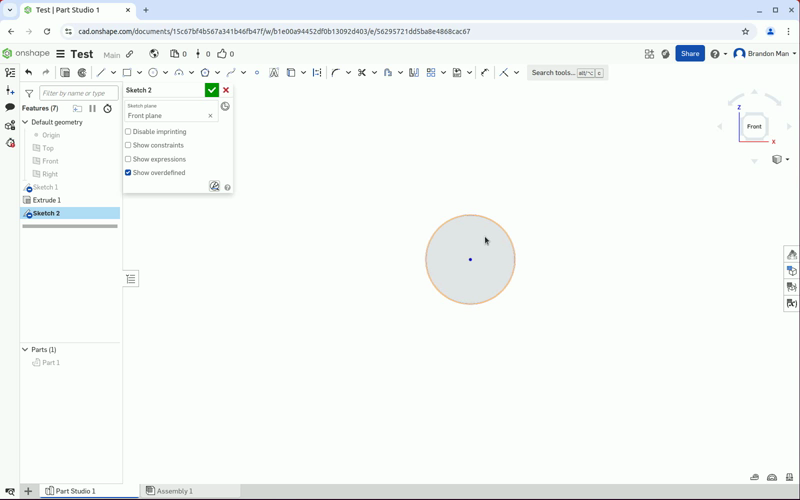
scroll(6)
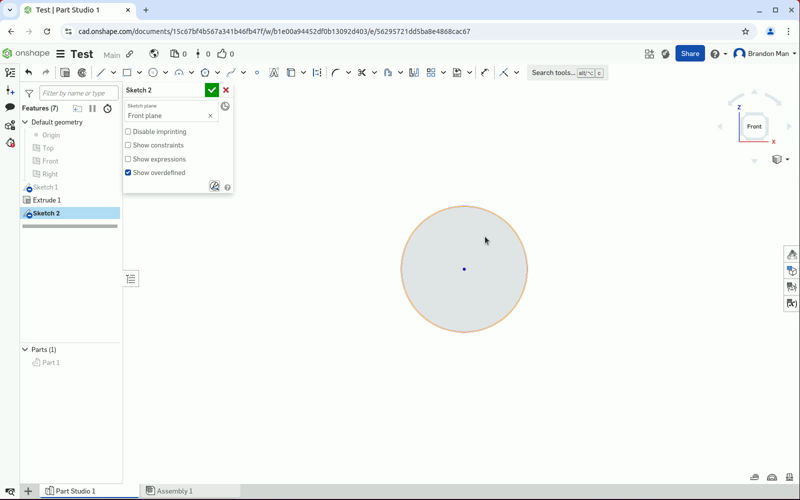
scroll(6)
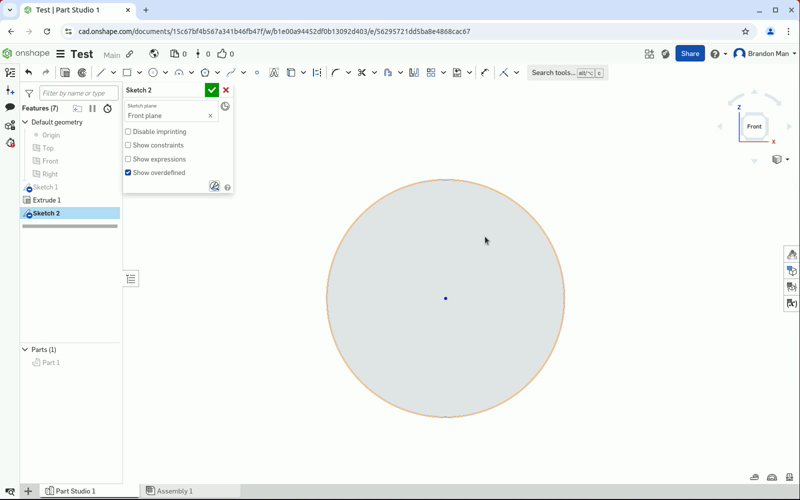
click(485, 236)
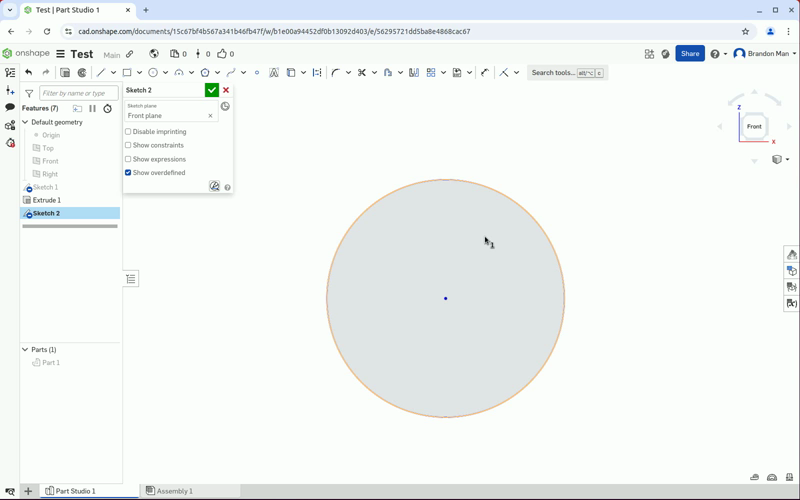
scroll(-6)
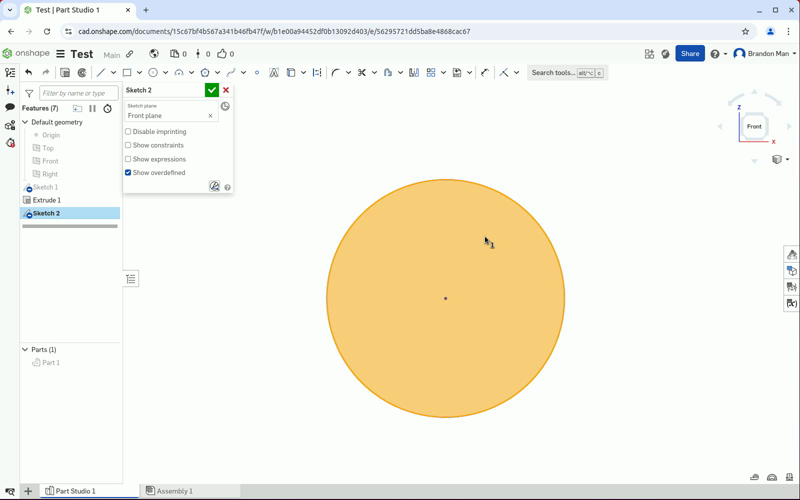
scroll(-6)
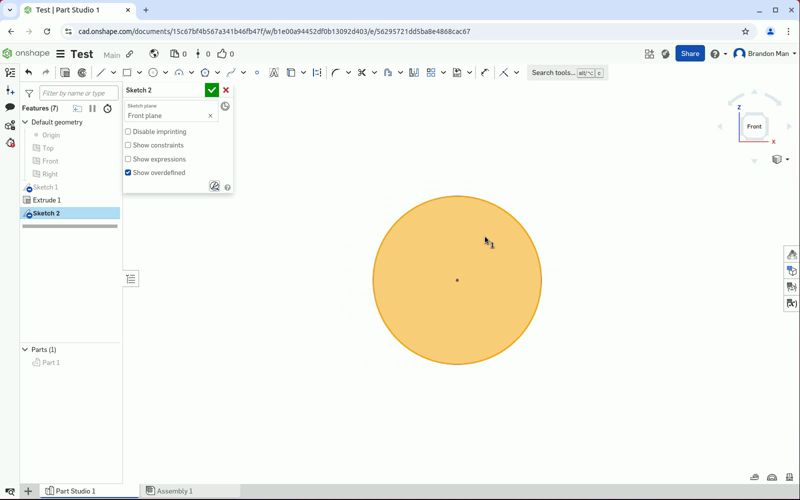
scroll(-6)
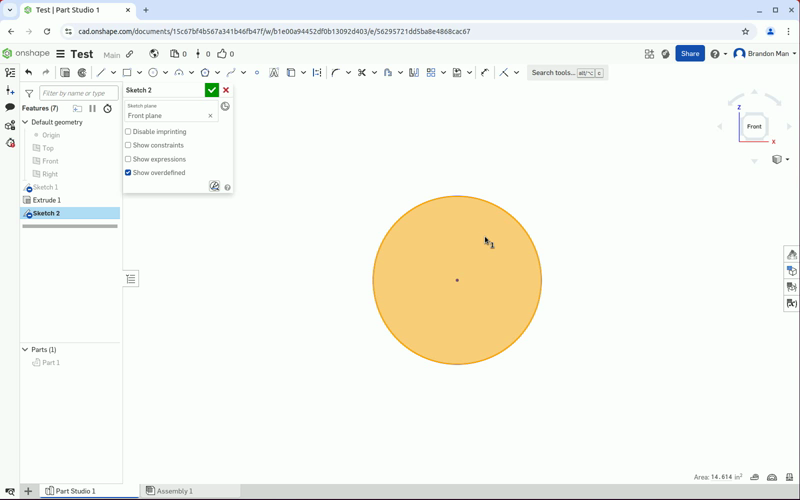
scroll(-6)
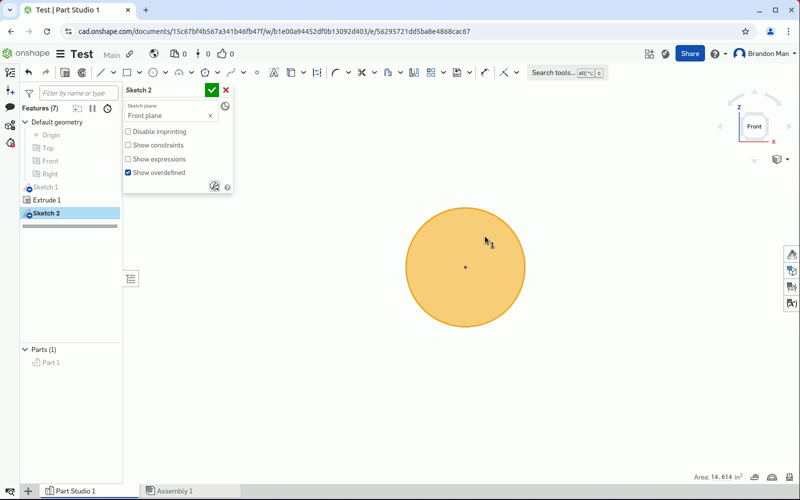
scroll(-6)
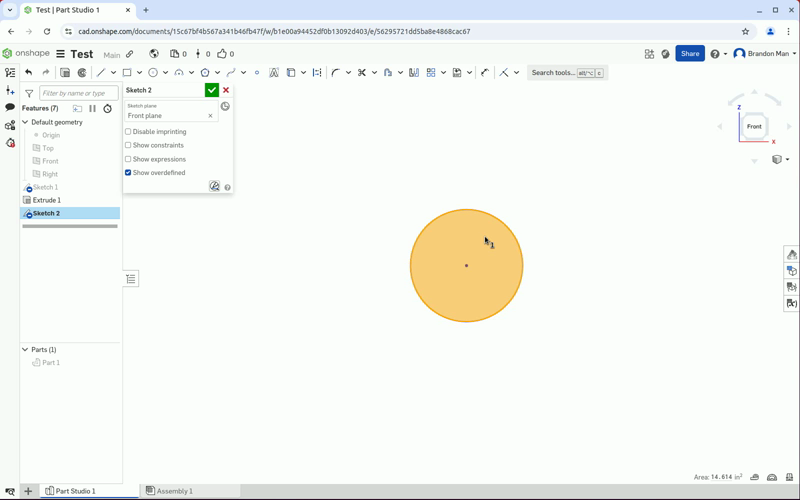
scroll(-6)
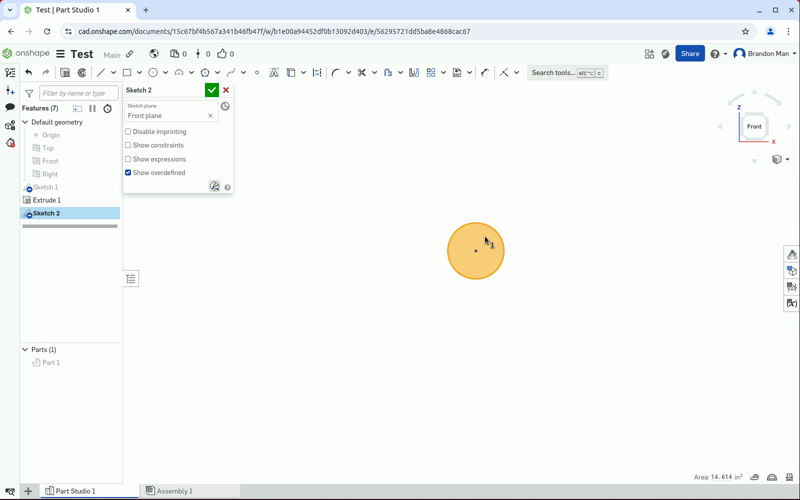
scroll(-6)
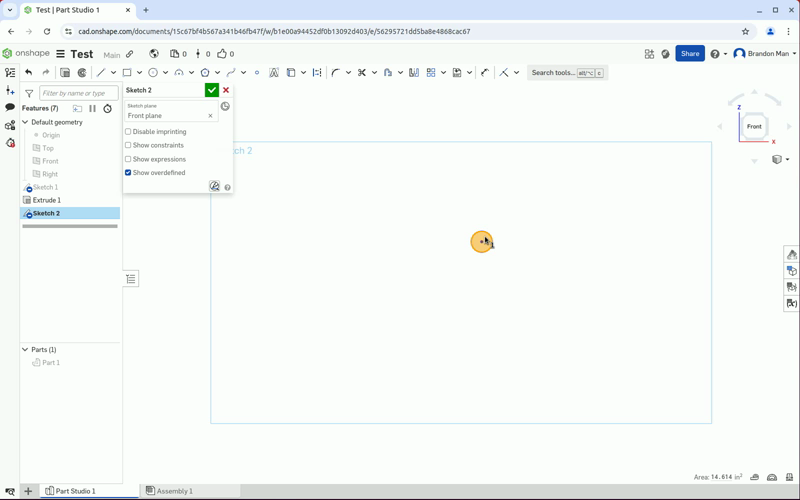
mouse_move(73, 352)
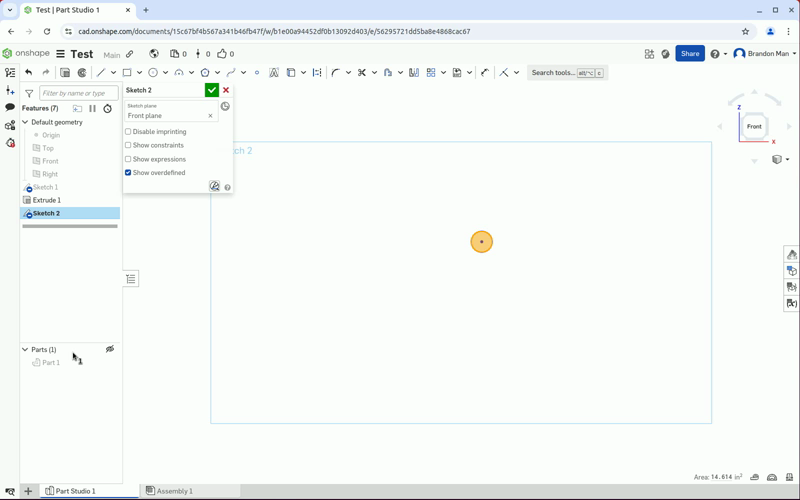
key(shift+y)
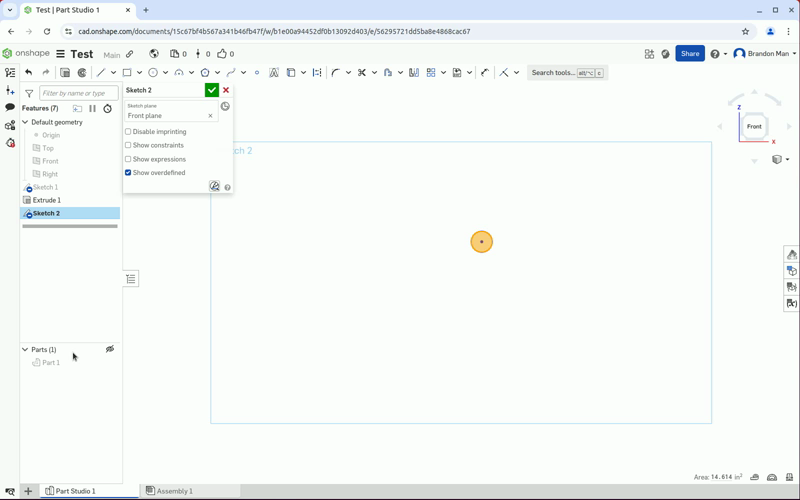
key(shift+e)
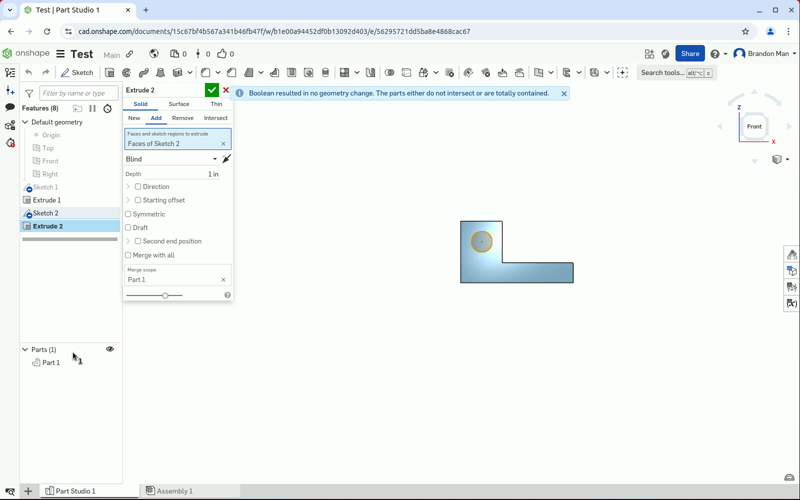
mouse_move(143, 106)
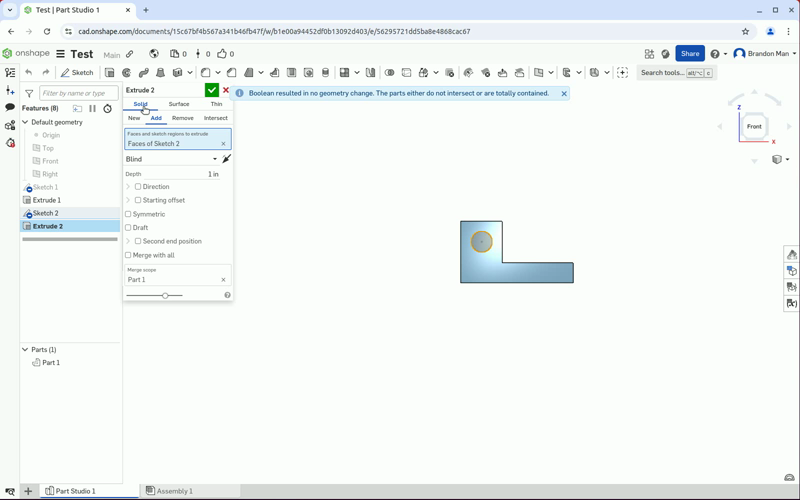
click(143, 106)
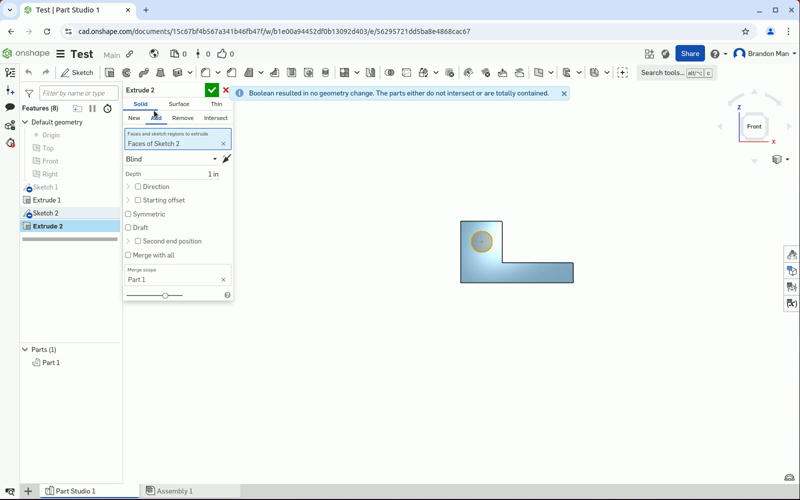
mouse_move(186, 120)
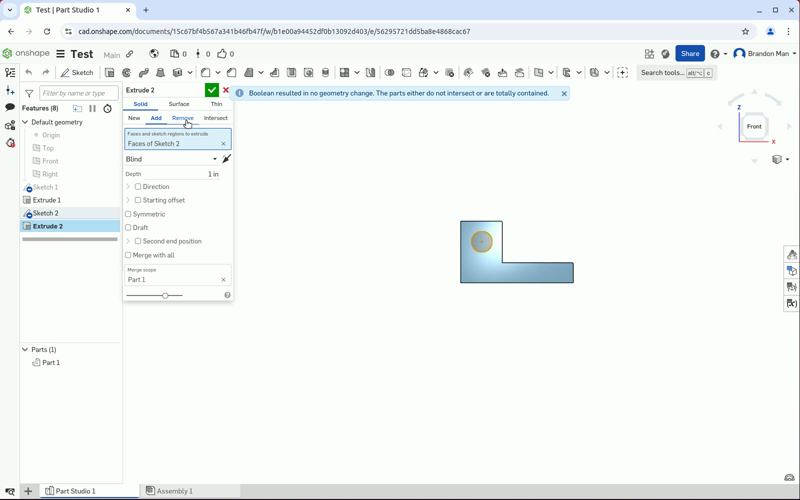
click(186, 120)
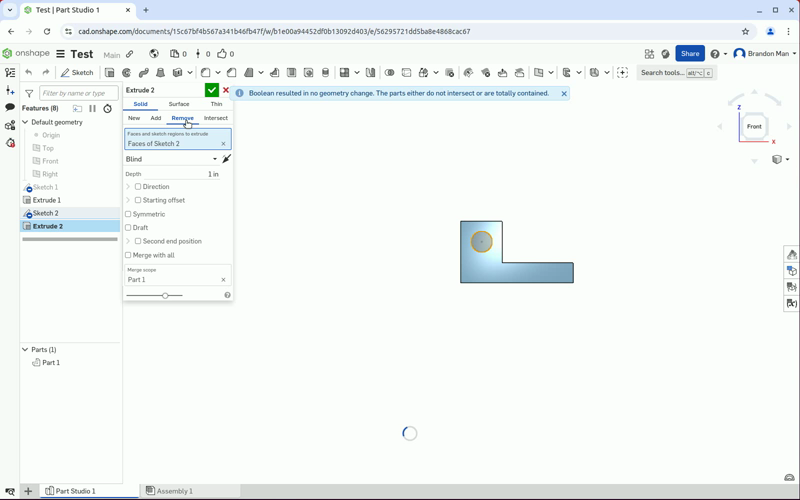
key(tab, 4)
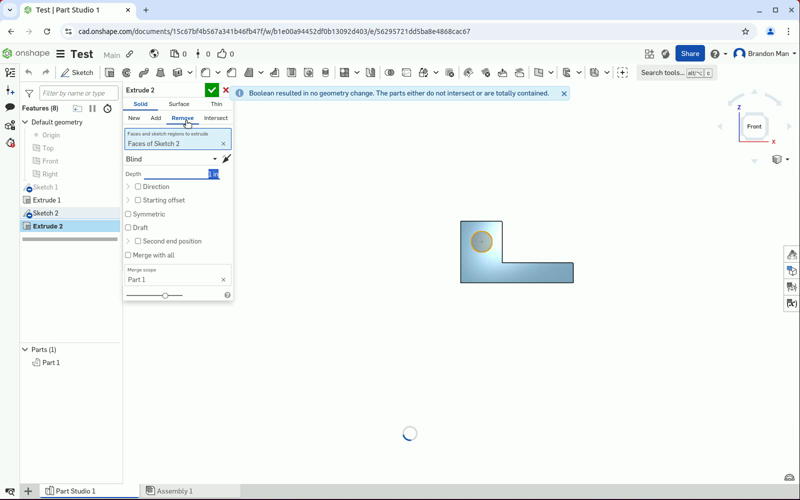
text(-8.425)
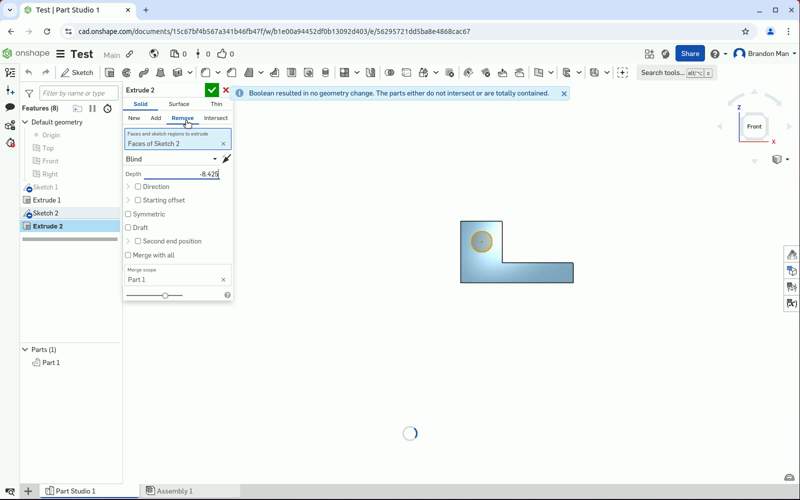
key(tab, 6)
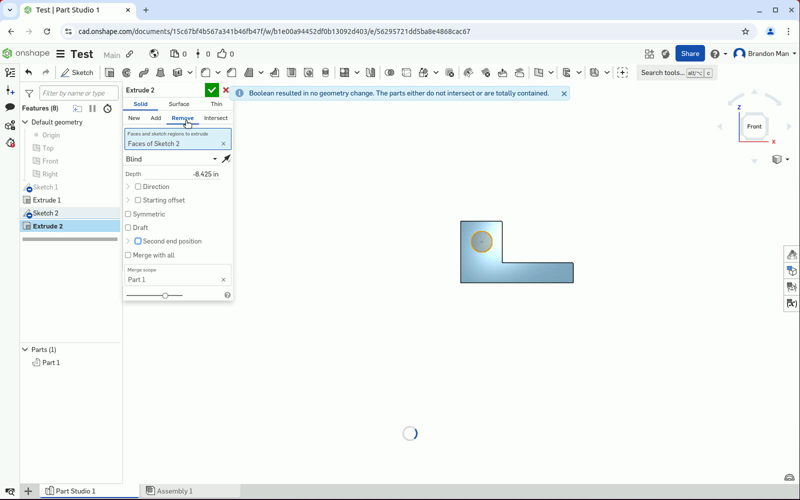
key(space)
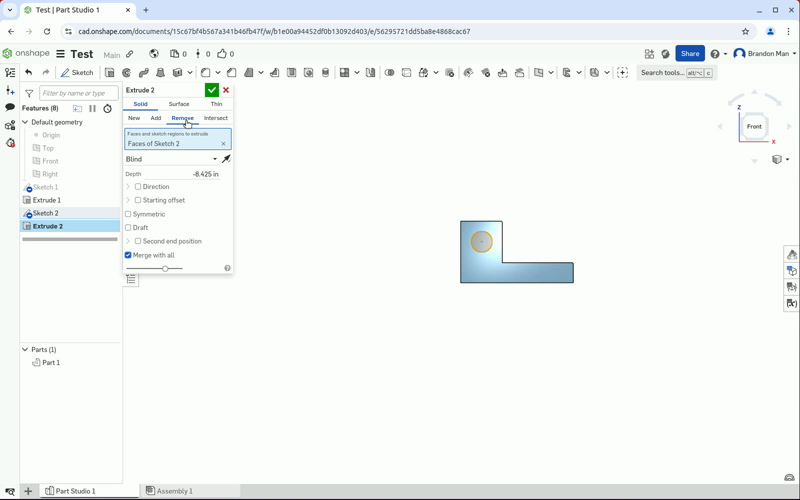
key(enter)
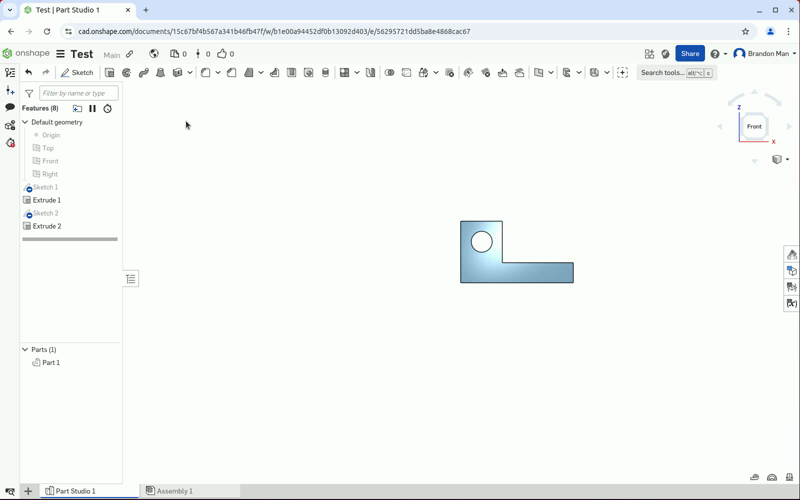
key(shift+h)
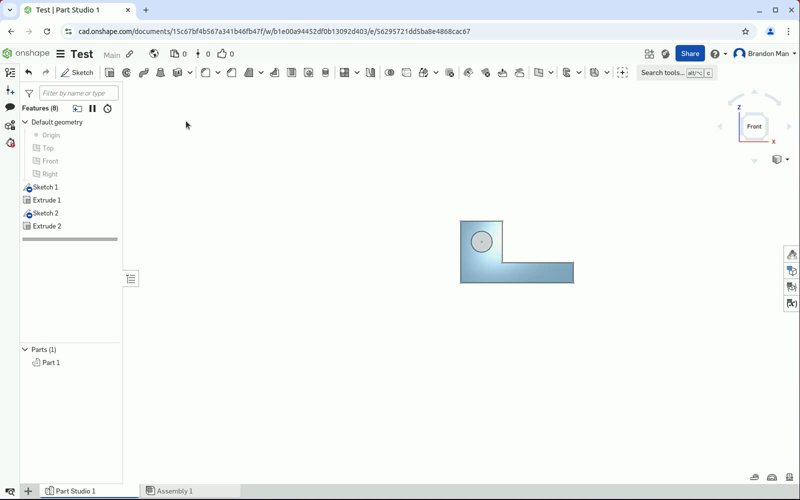
key(shift+h)
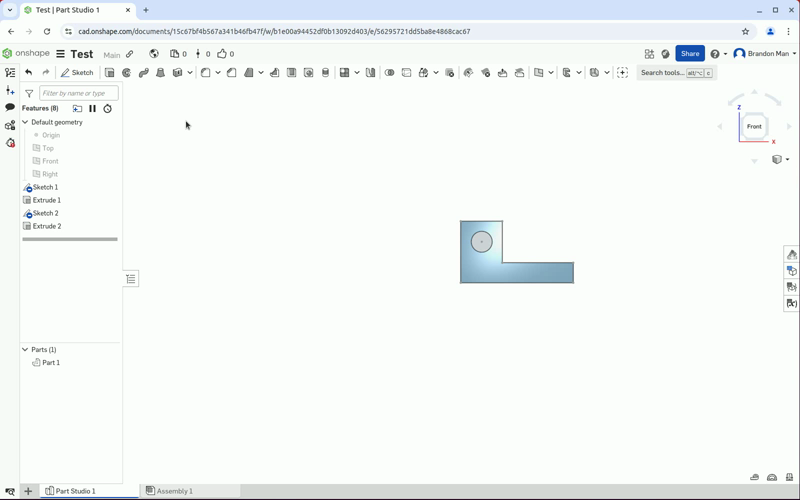
key(shift+7)
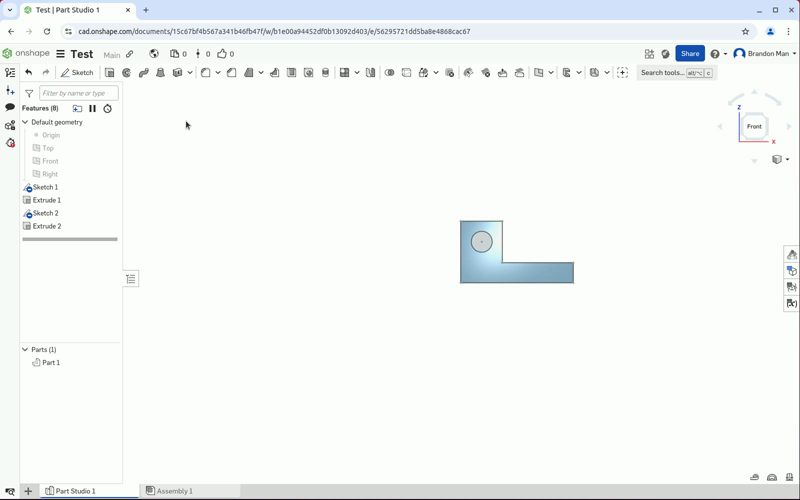
key(left, 2)
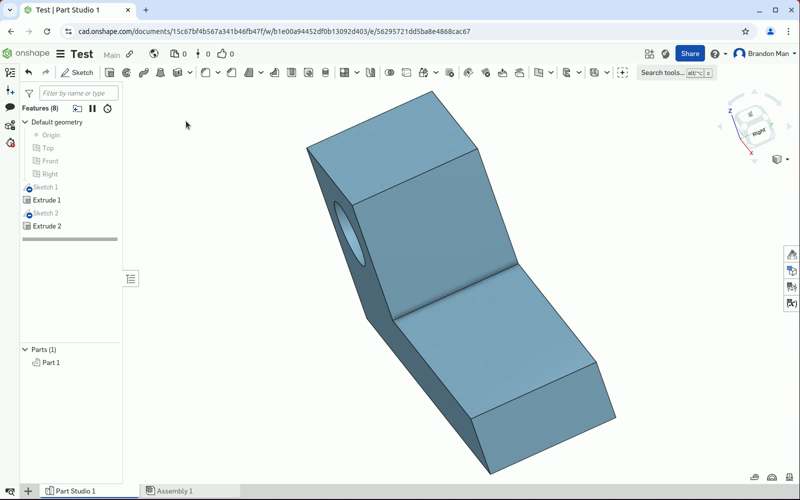
key(down, 2)
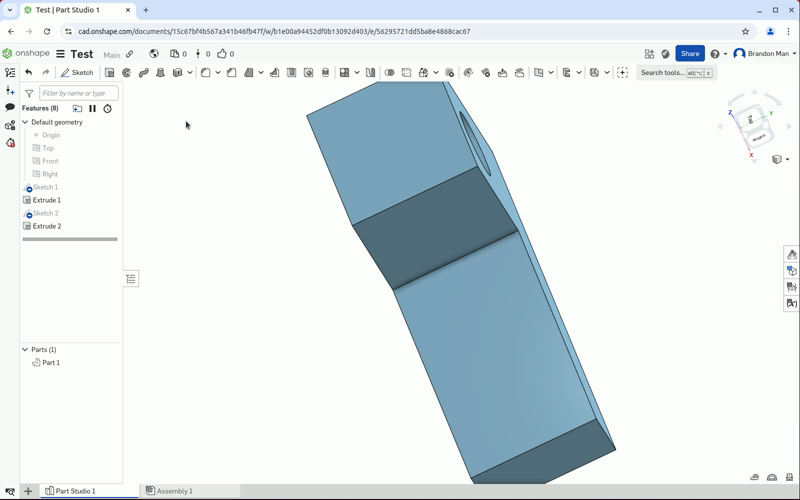
key(up, 2)
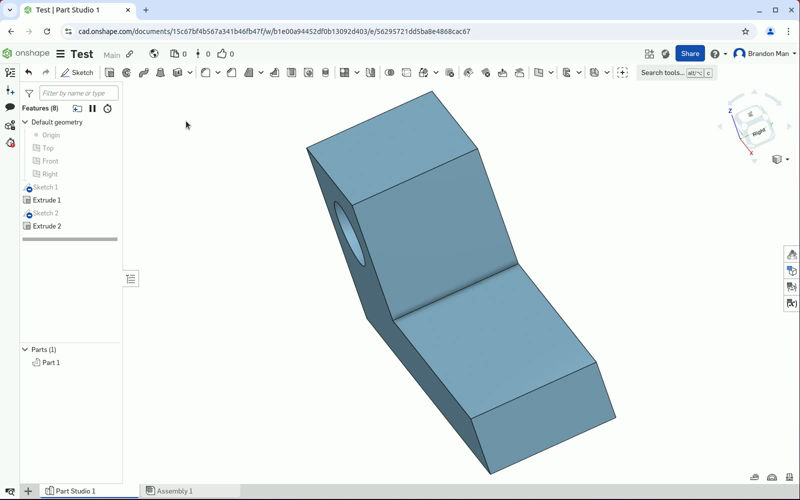
key(right, 2)
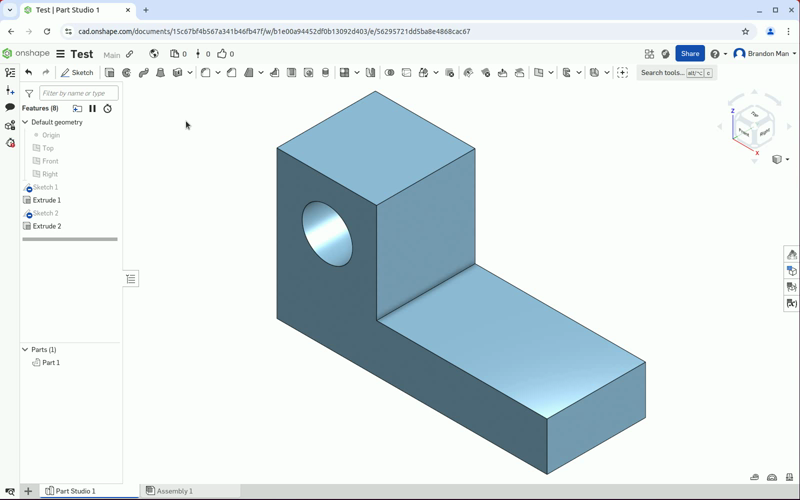
mouse_move(73, 189)
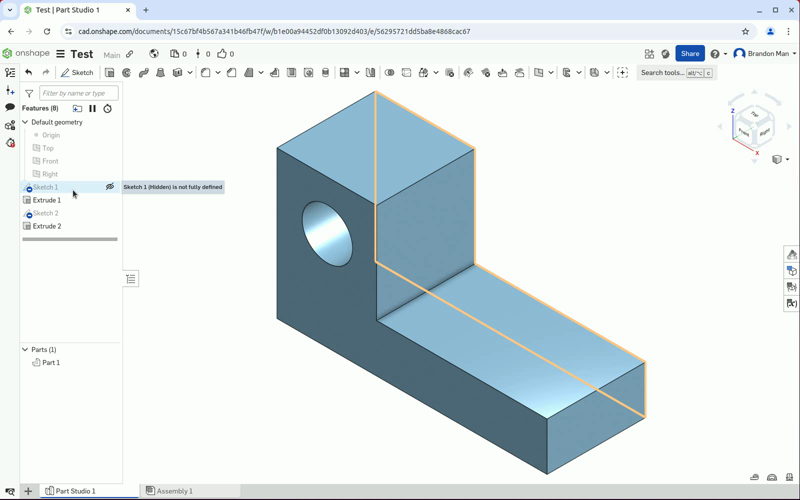
click(73, 189)